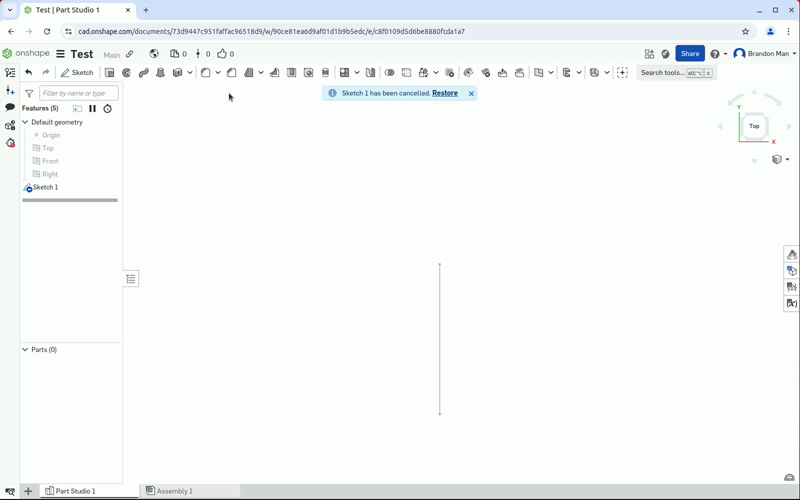
key(shift+h)
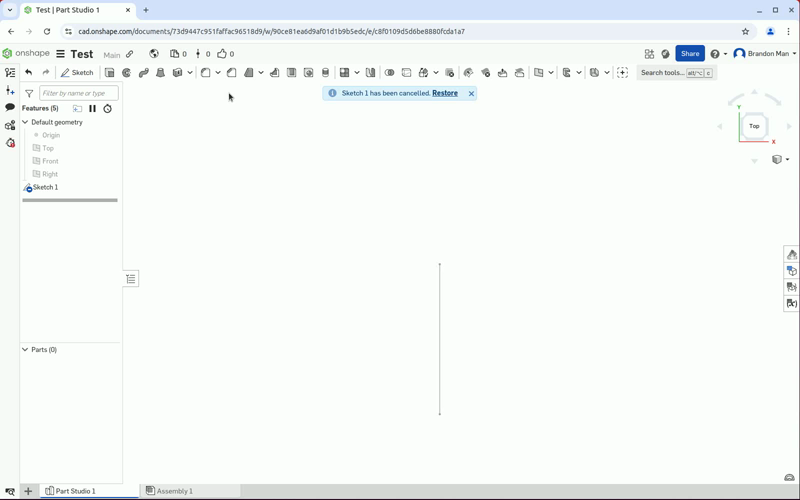
key(shift+s)
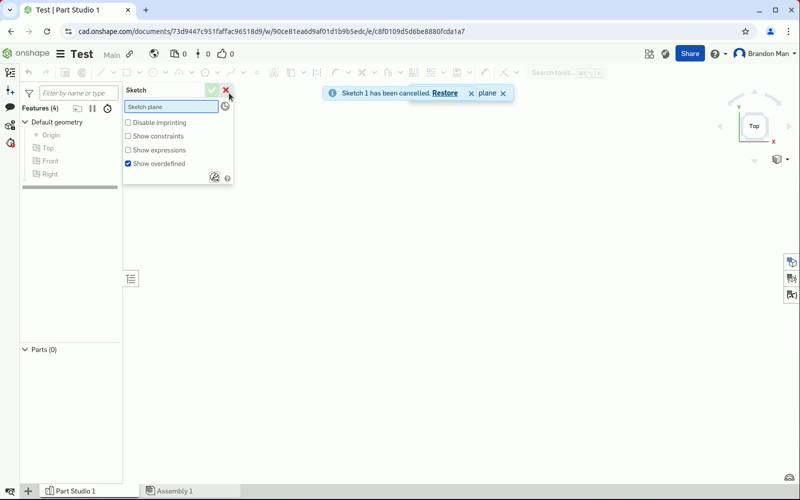
mouse_move(73, 150)
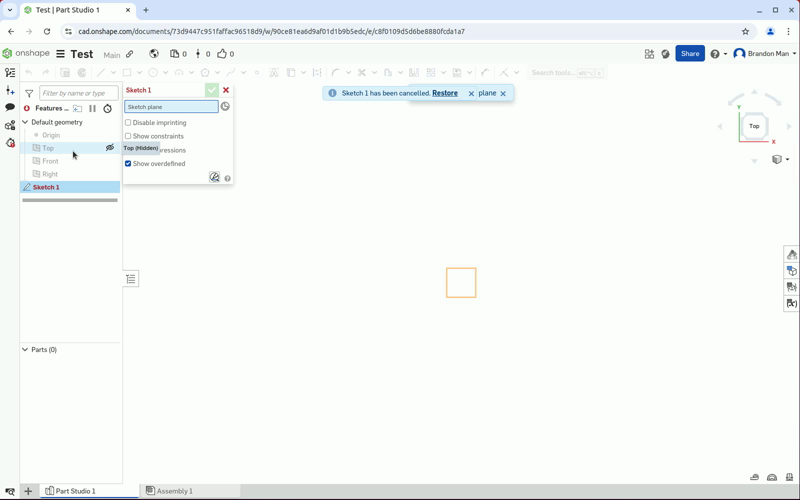
click(73, 150)
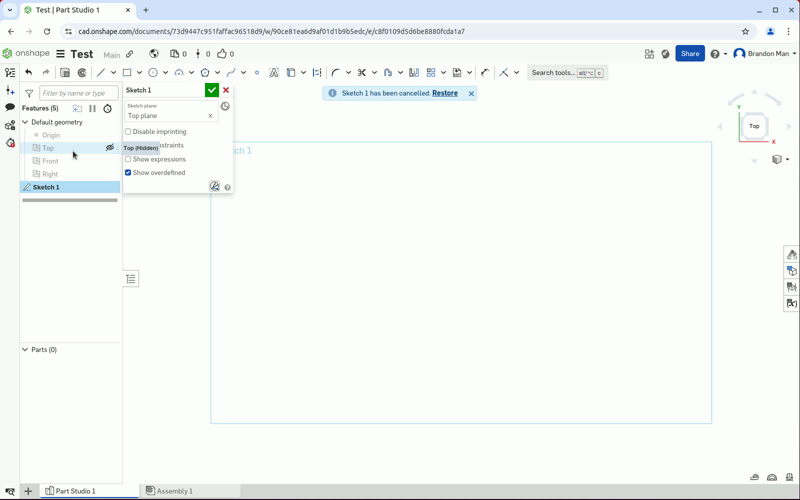
mouse_move(73, 352)
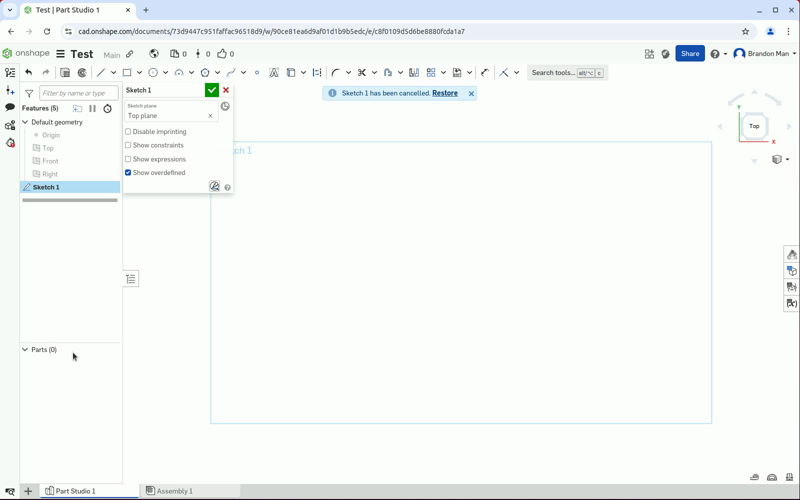
key(y)
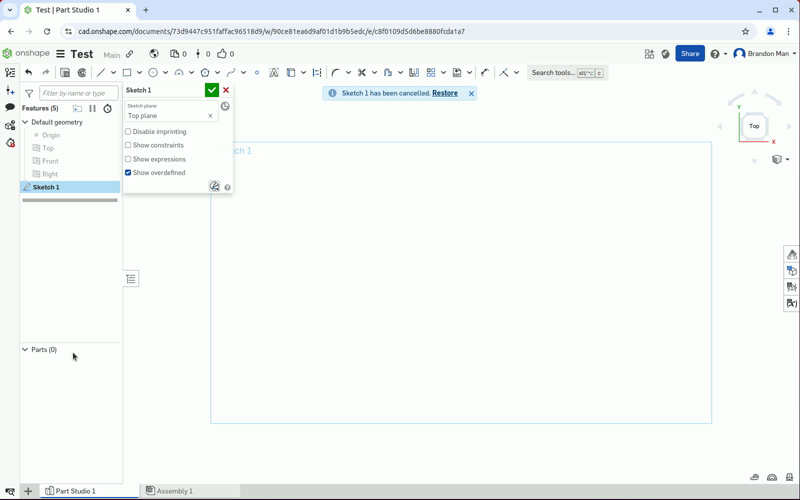
key(c)
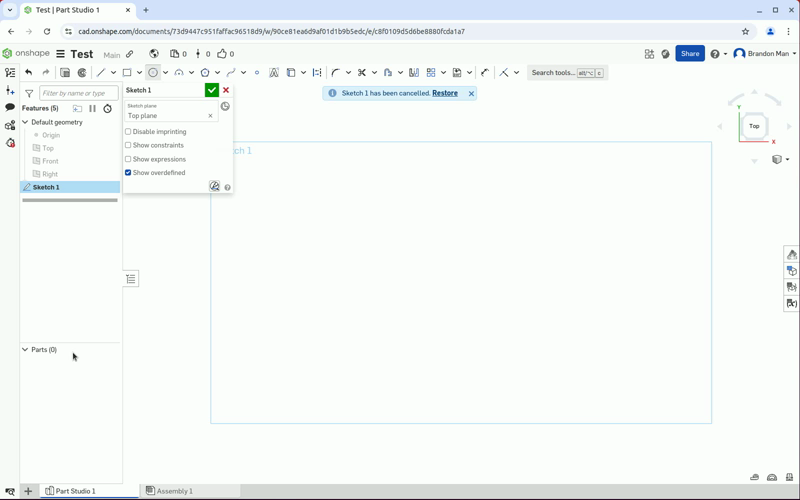
key_down(shift)
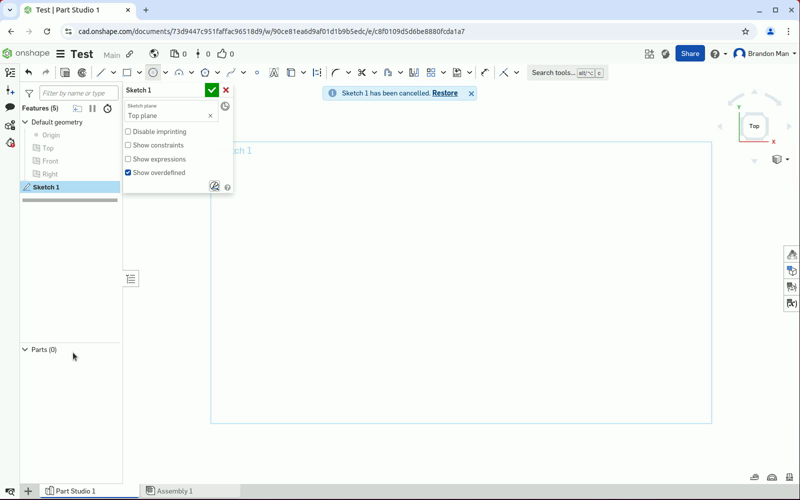
mouse_move(460, 282)
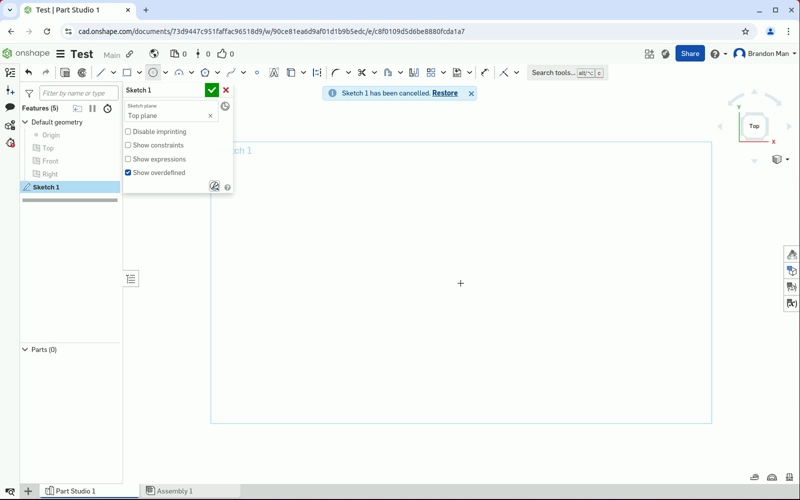
click(460, 282)
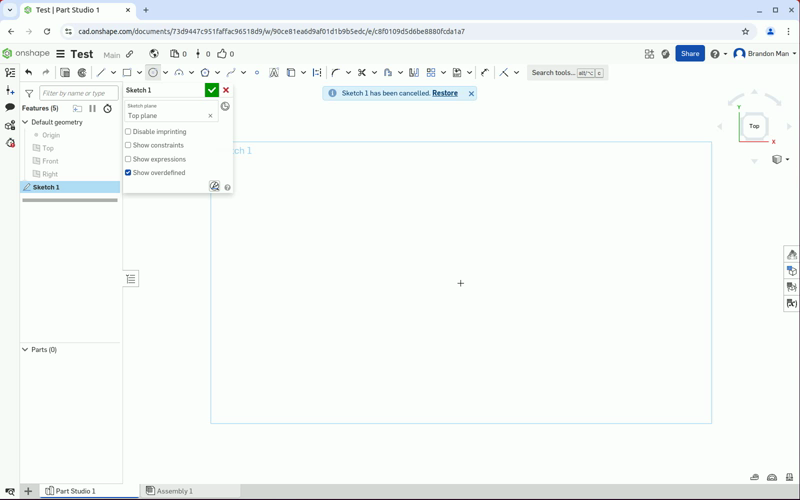
key_up(shift)
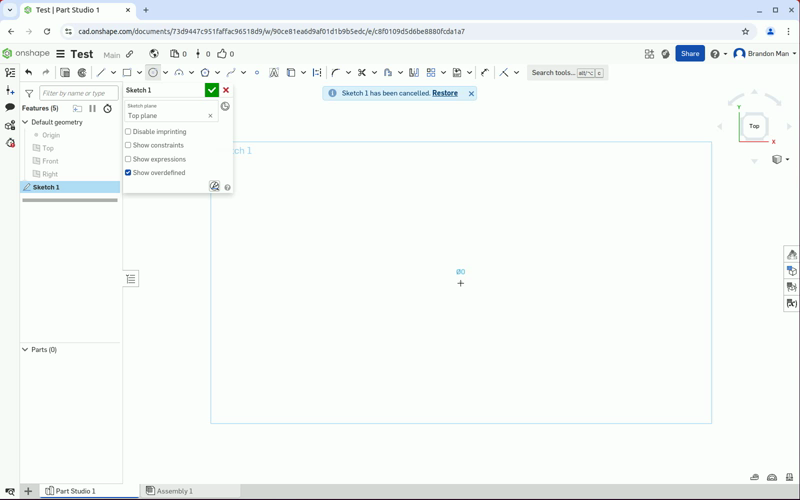
mouse_move(482, 282)
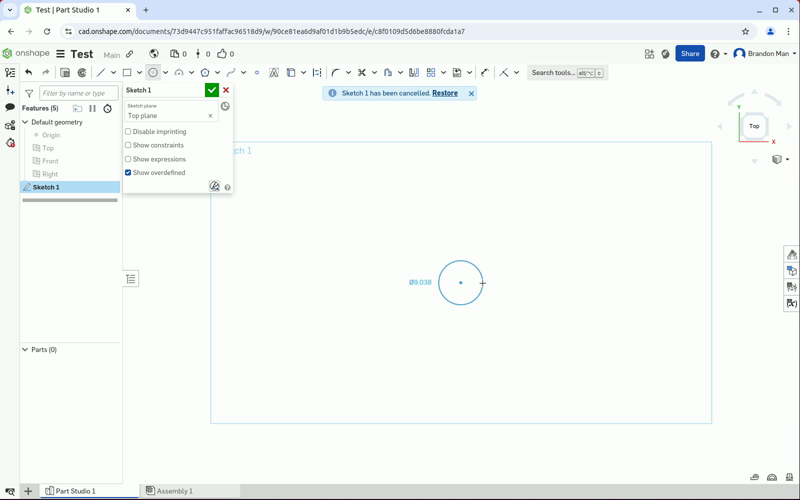
click(482, 282)
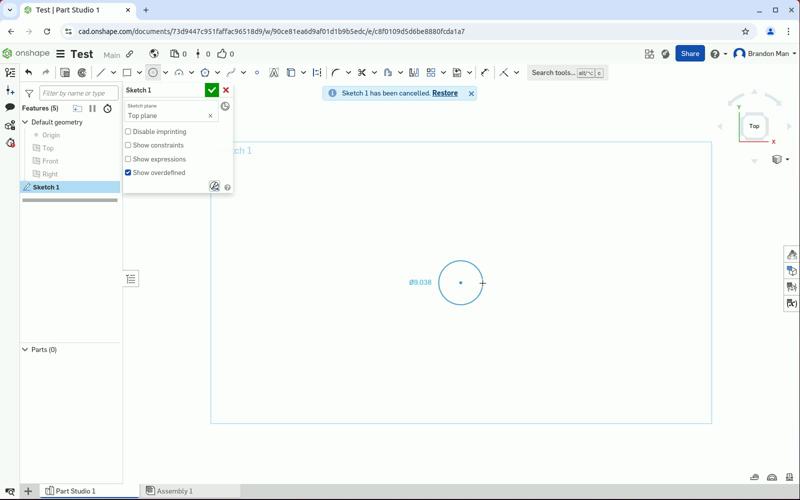
key(esc)
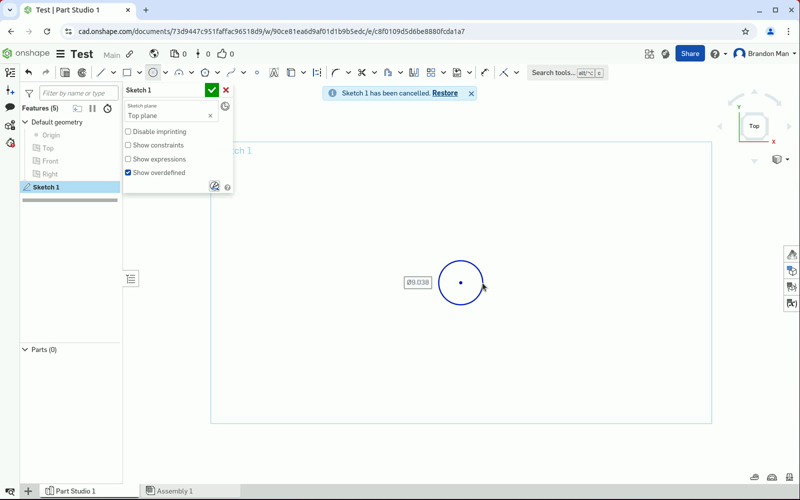
mouse_move(470, 267)
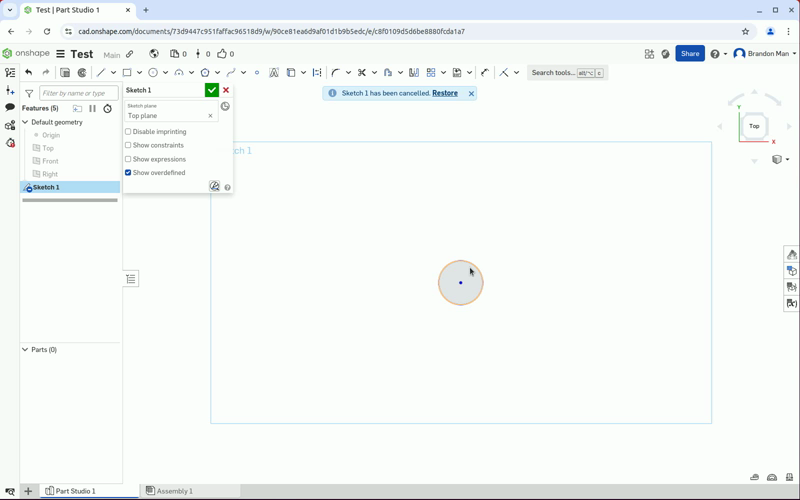
scroll(6)
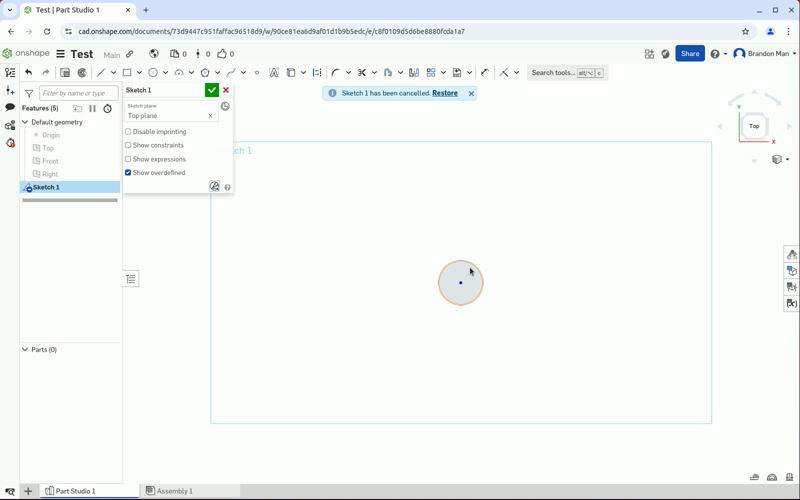
scroll(6)
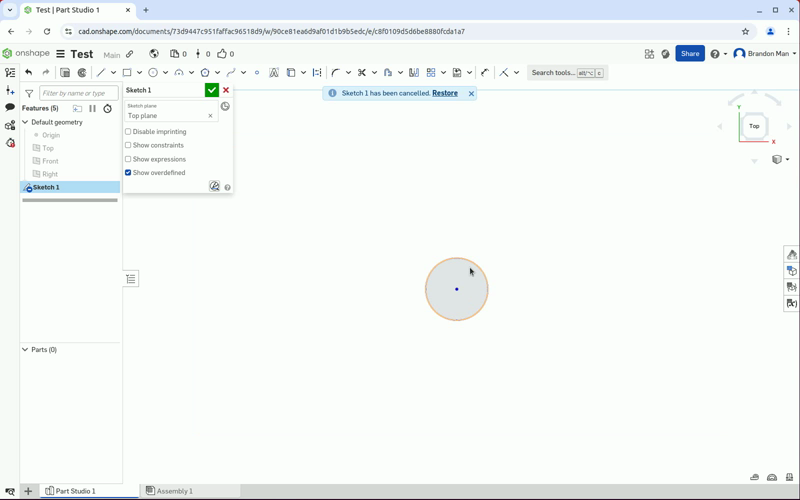
scroll(6)
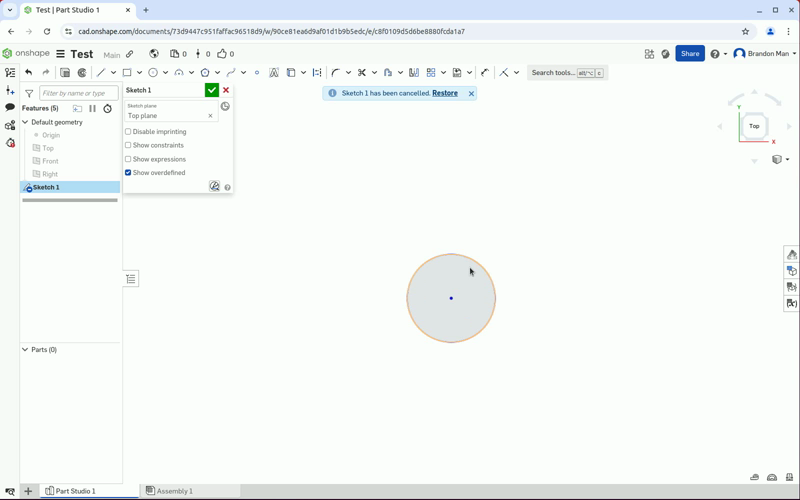
scroll(6)
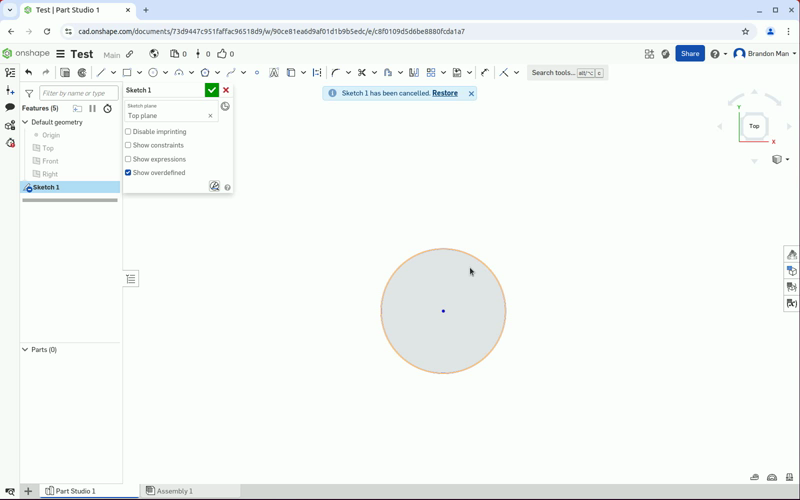
scroll(6)
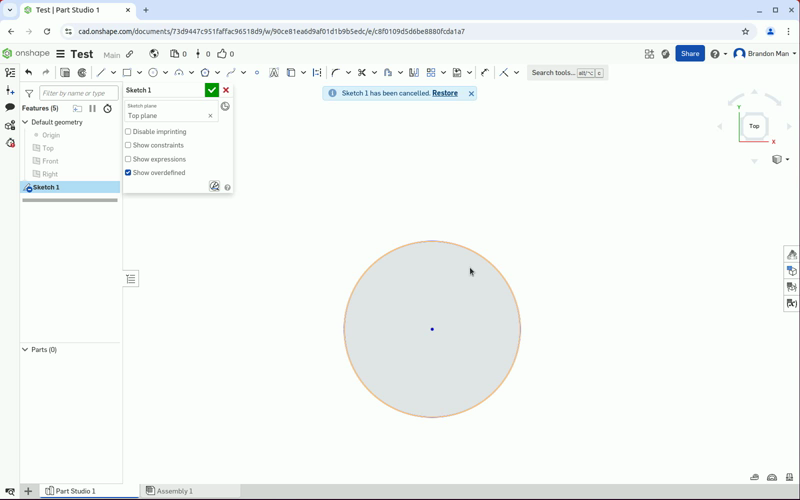
scroll(6)
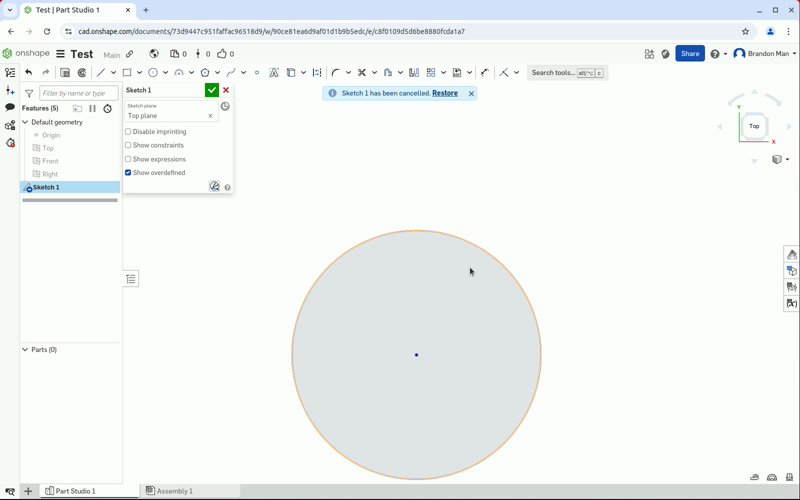
scroll(6)
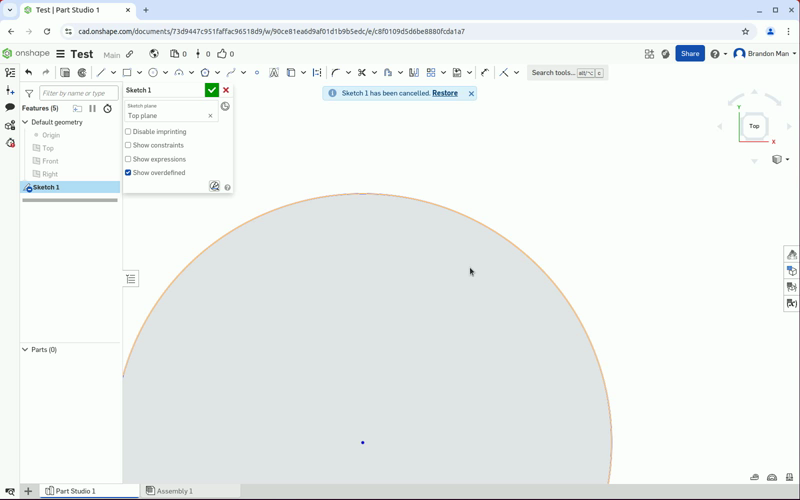
click(470, 267)
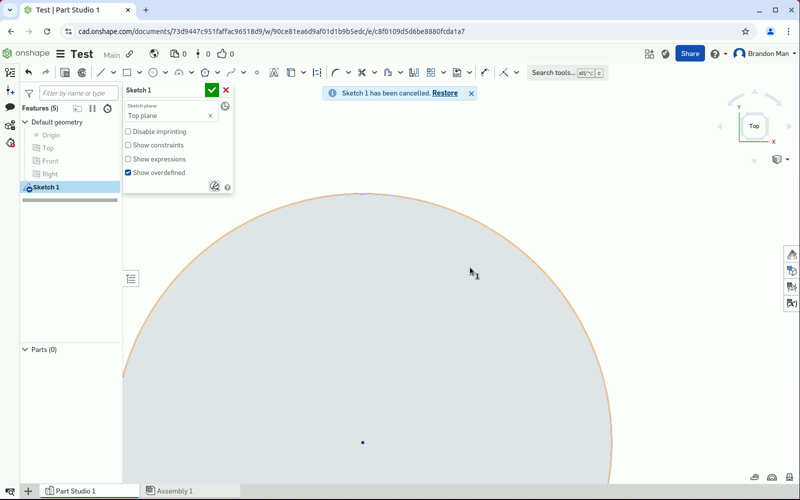
scroll(-6)
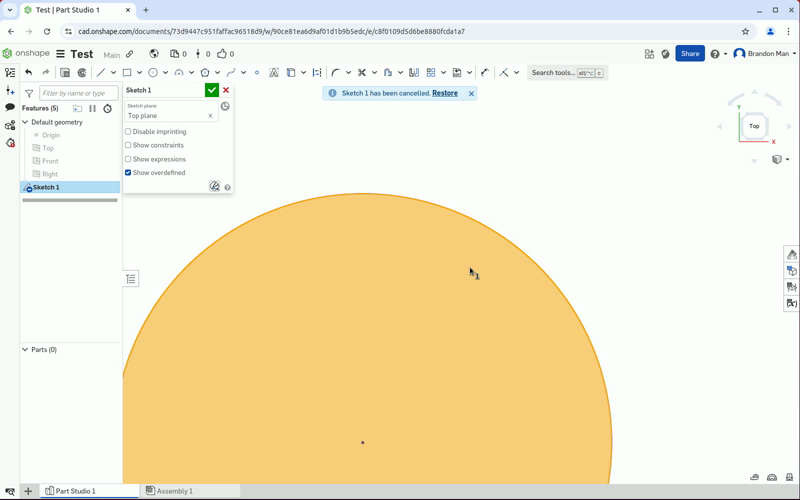
scroll(-6)
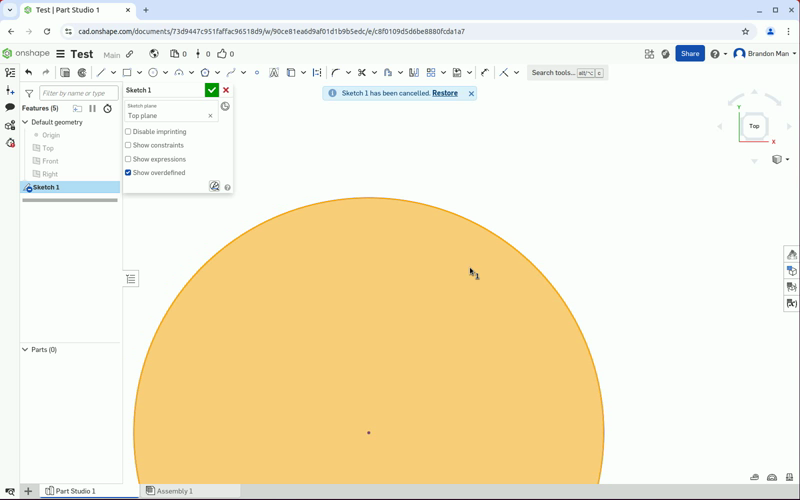
scroll(-6)
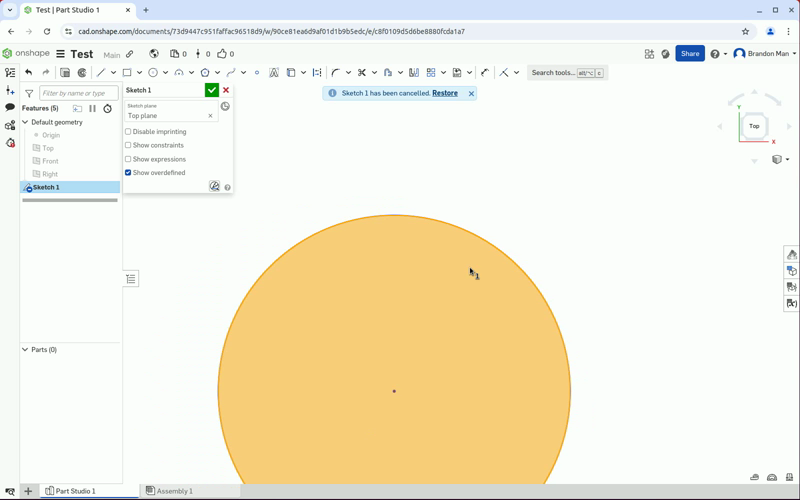
scroll(-6)
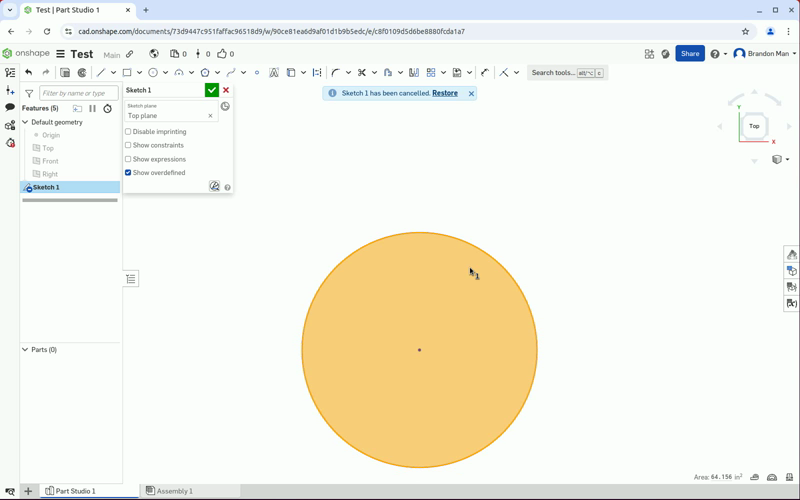
scroll(-6)
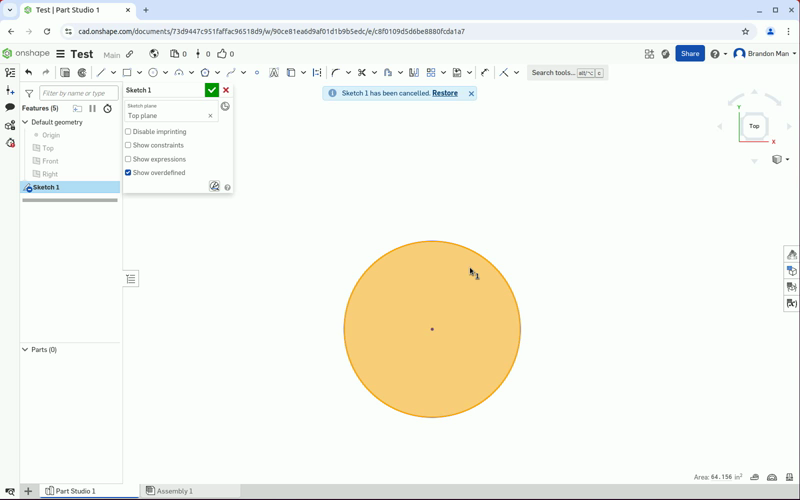
scroll(-6)
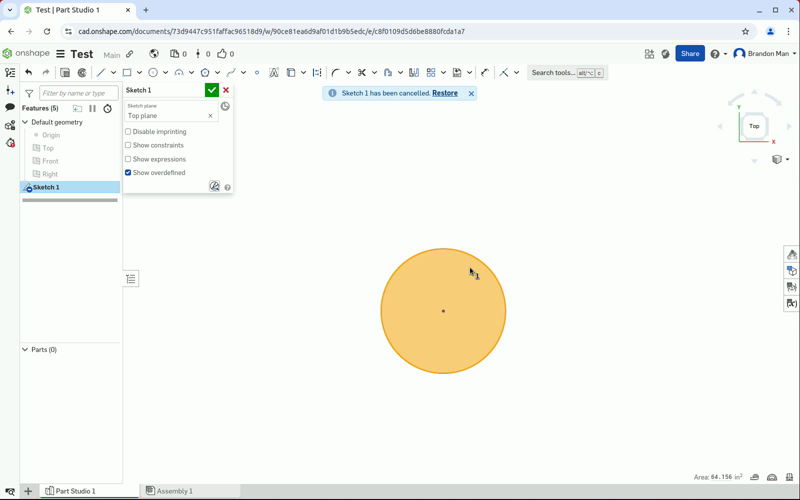
scroll(-6)
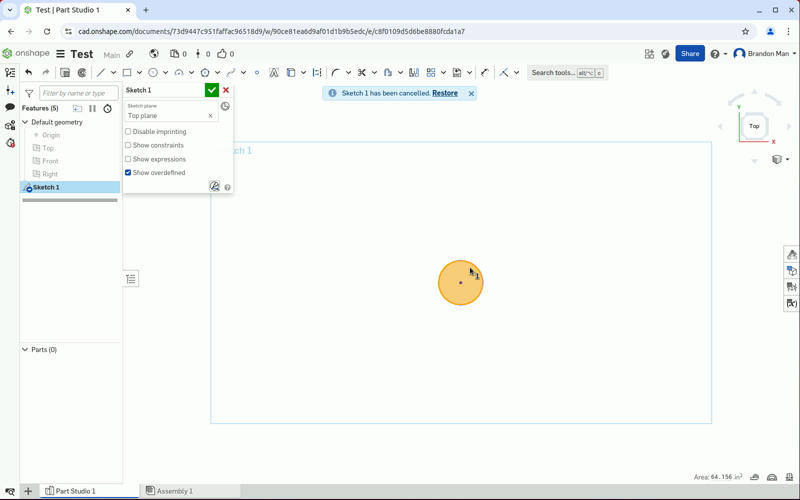
mouse_move(73, 352)
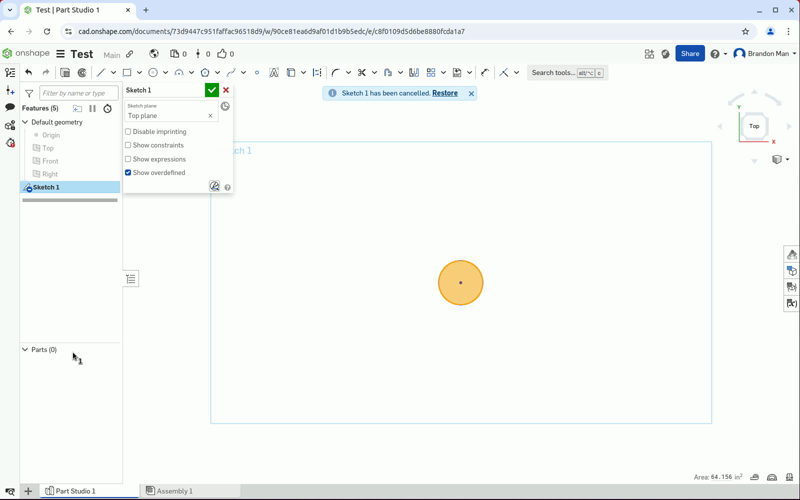
key(shift+y)
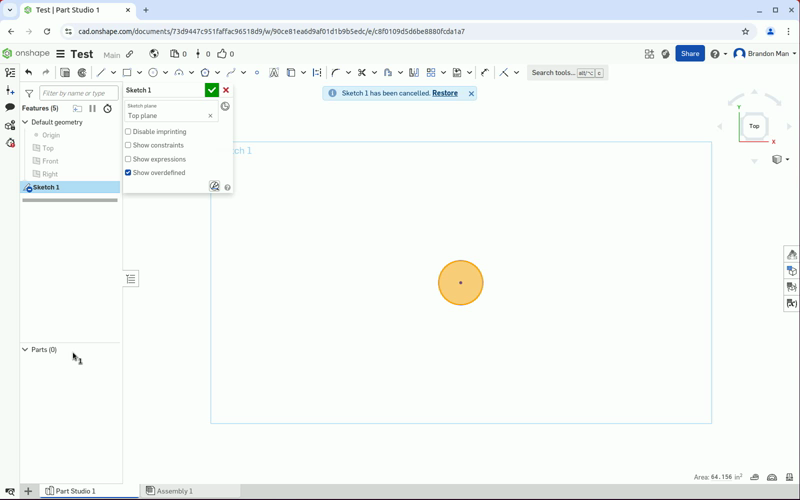
key(shift+e)
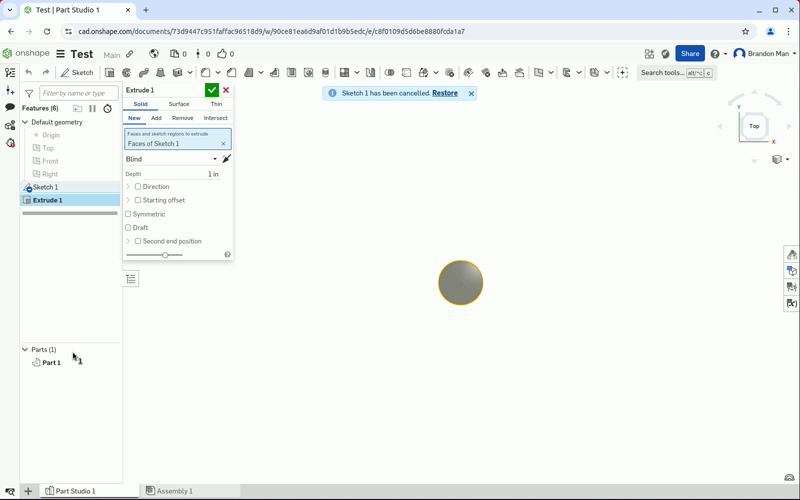
mouse_move(143, 106)
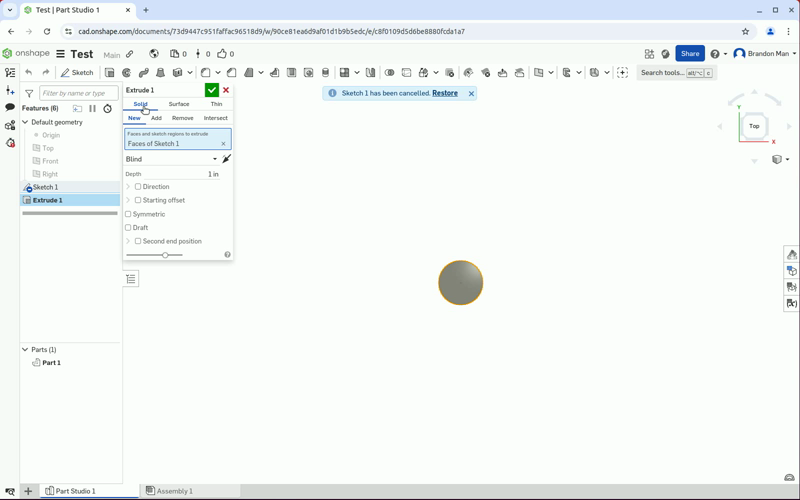
click(143, 106)
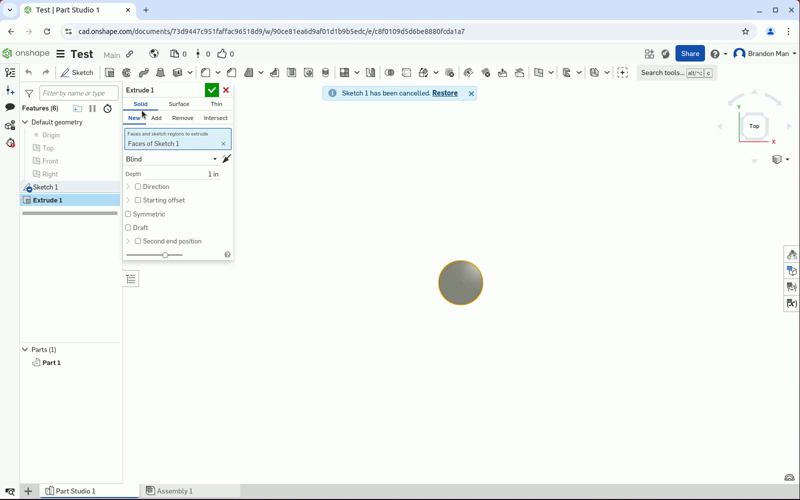
mouse_move(137, 120)
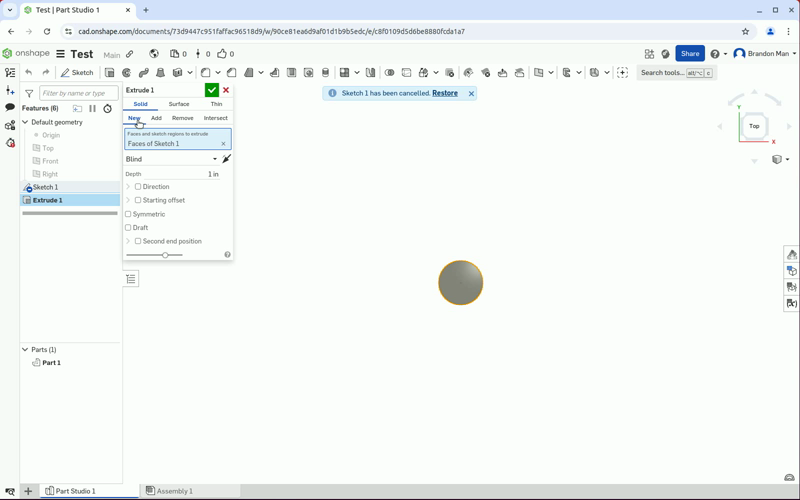
click(137, 120)
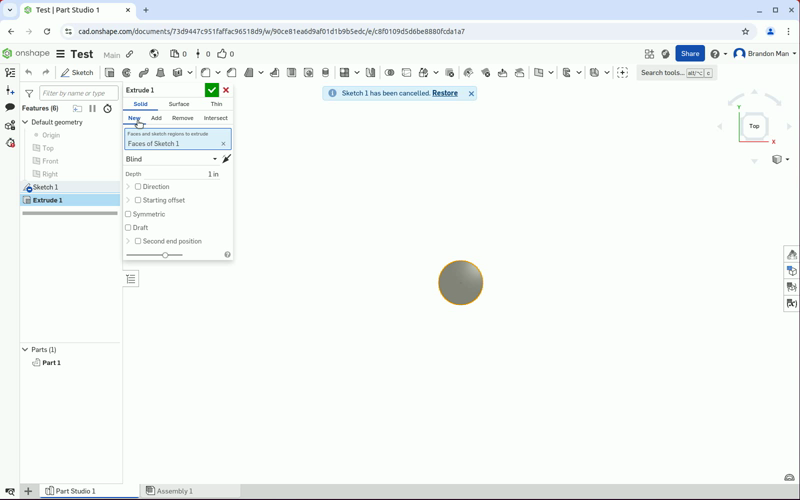
key(tab, 4)
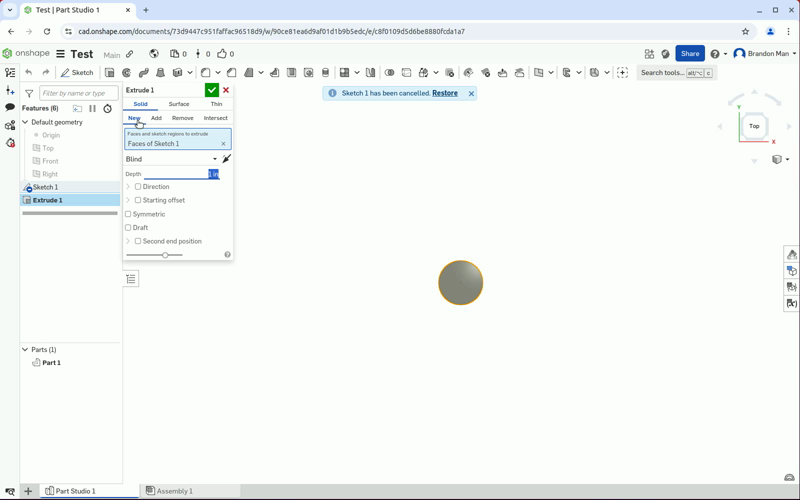
text(23.108)
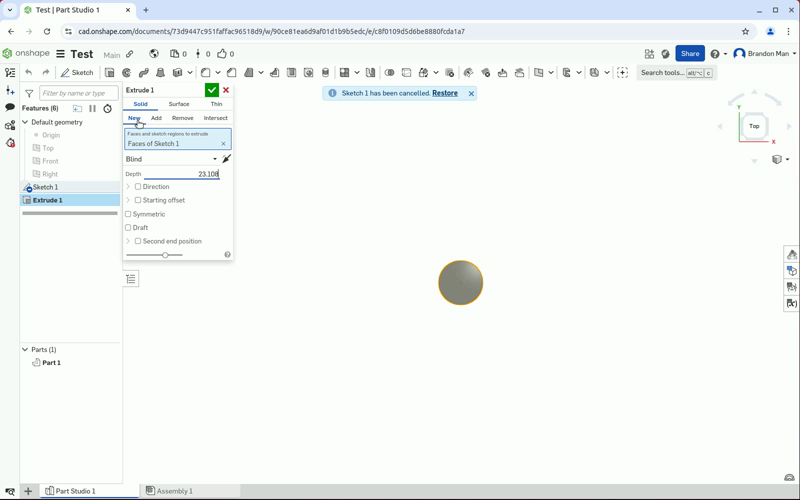
key(enter)
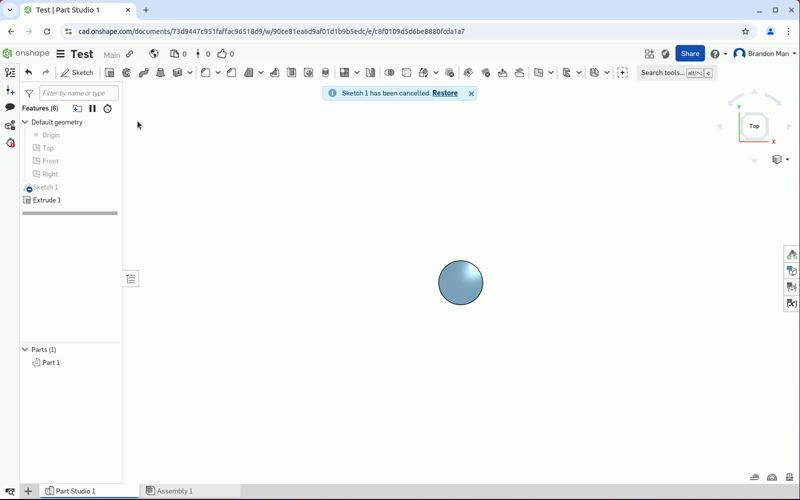
key(shift+h)
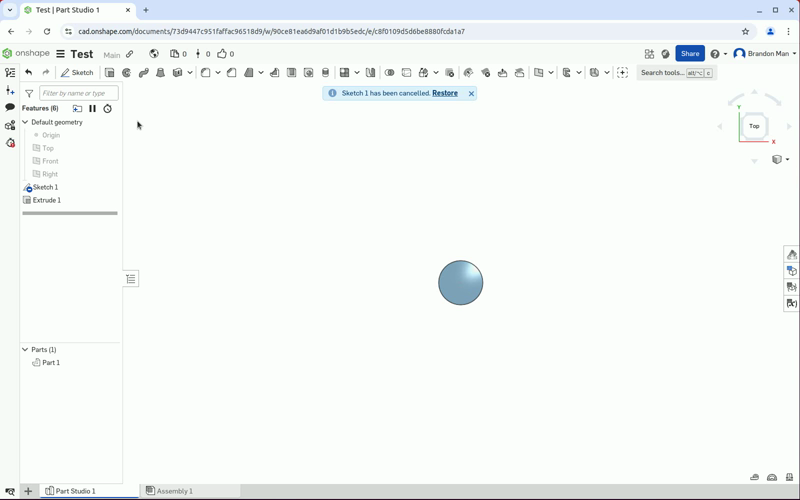
key(shift+h)
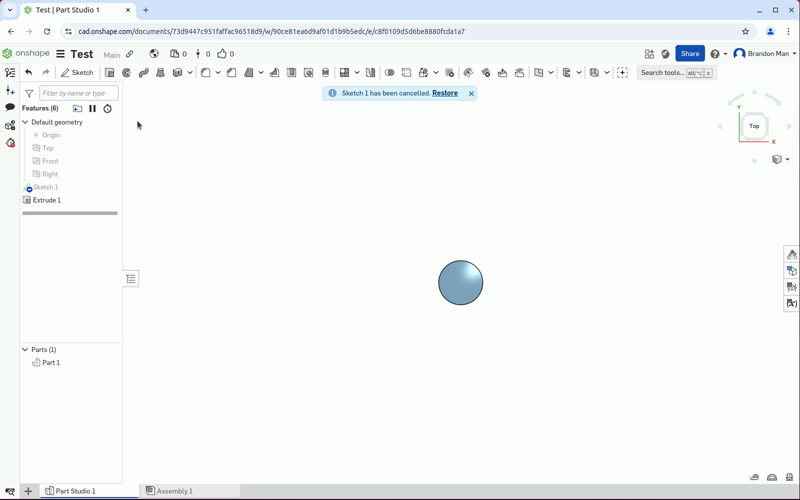
mouse_move(73, 189)
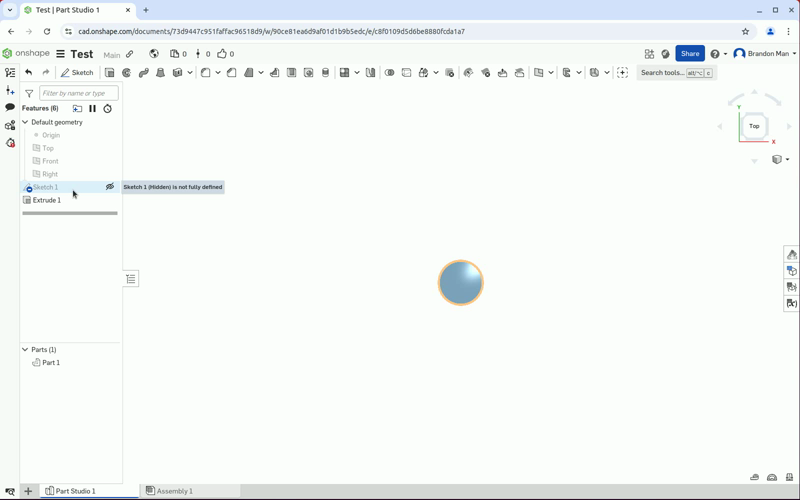
click(73, 189)
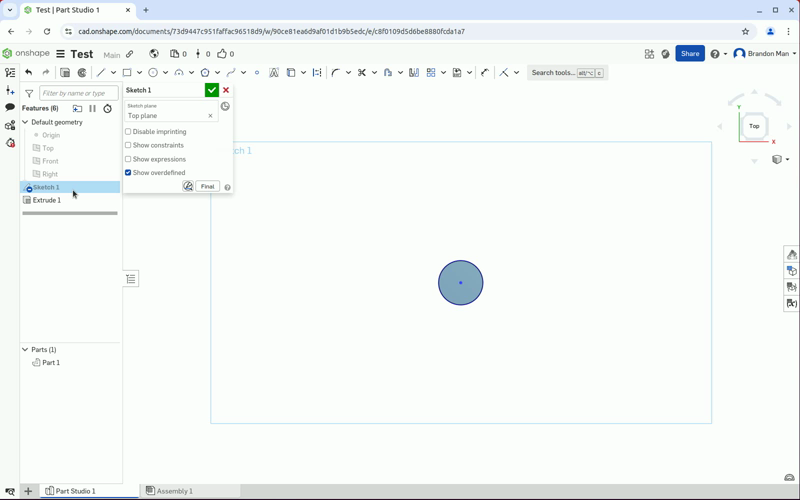
mouse_move(229, 92)
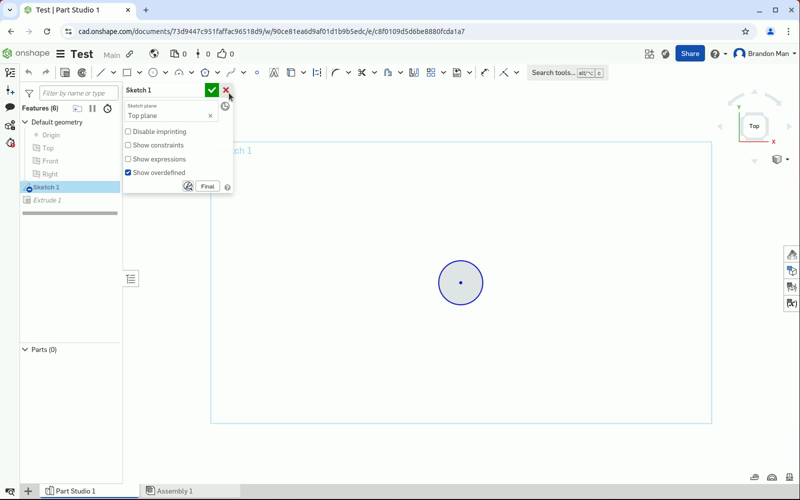
click(229, 92)
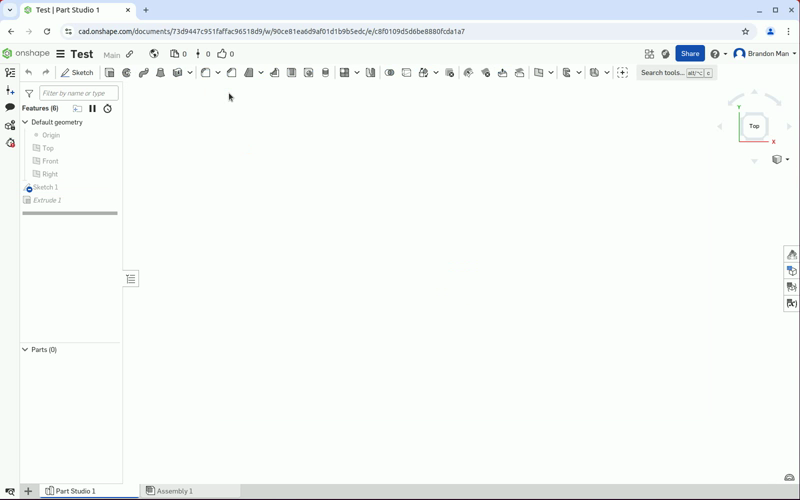
mouse_move(541, 75)
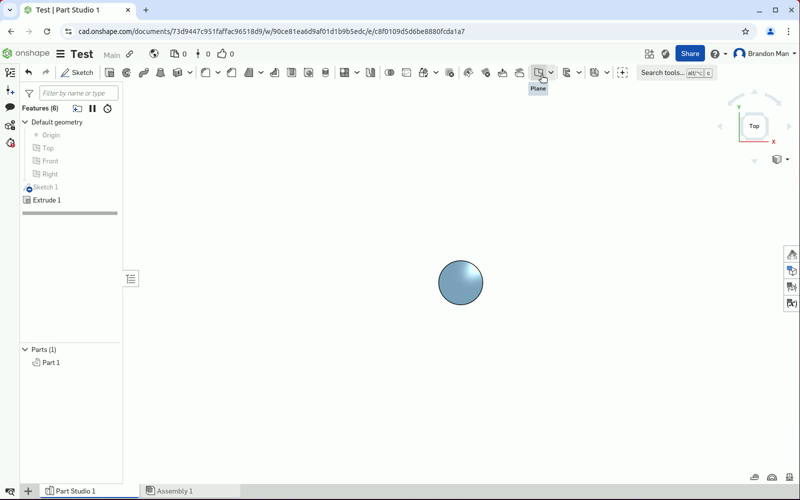
click(541, 75)
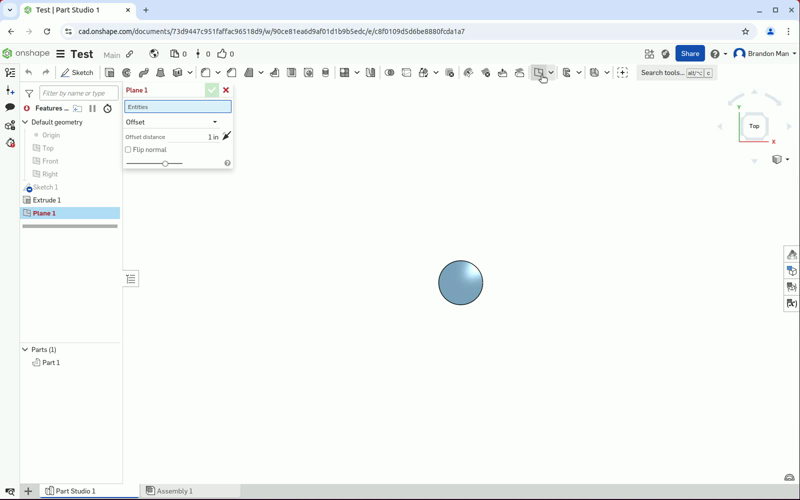
mouse_move(73, 150)
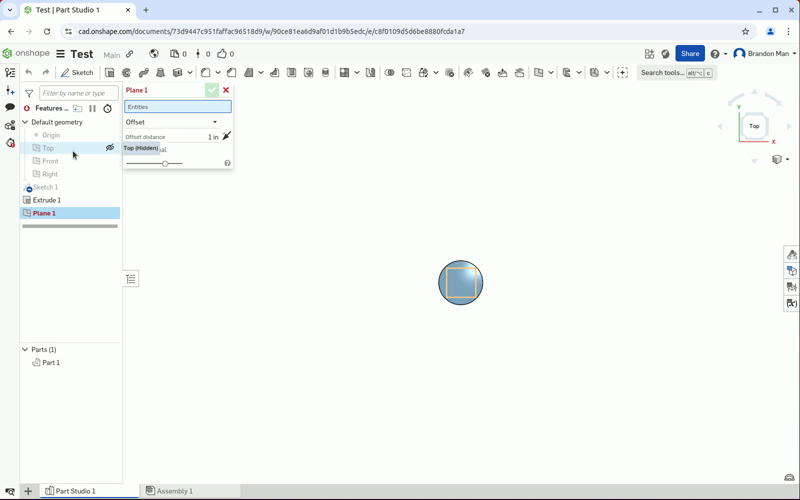
click(73, 150)
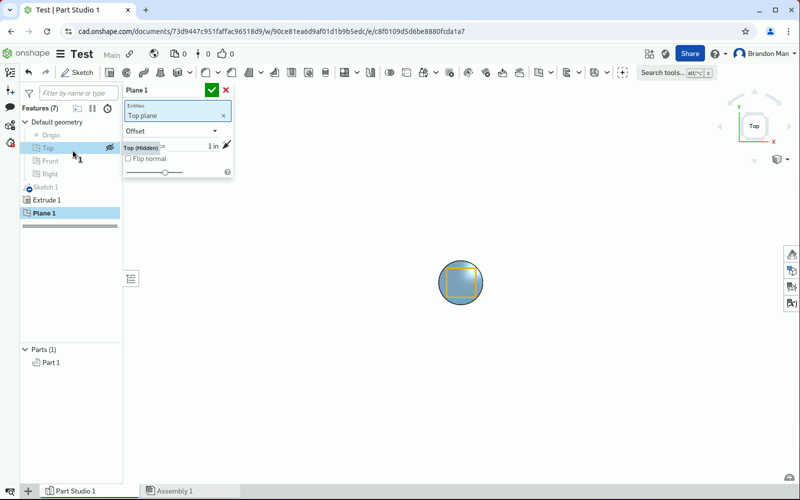
key(tab, 2)
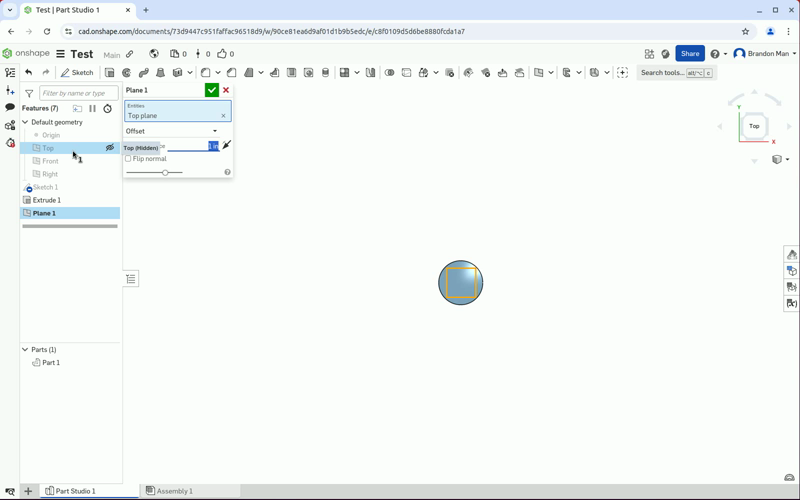
text(23.108)
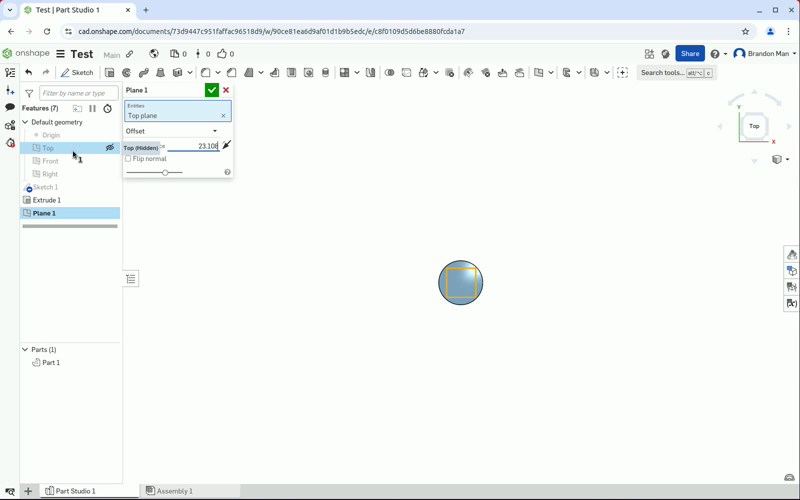
key(enter, 2)
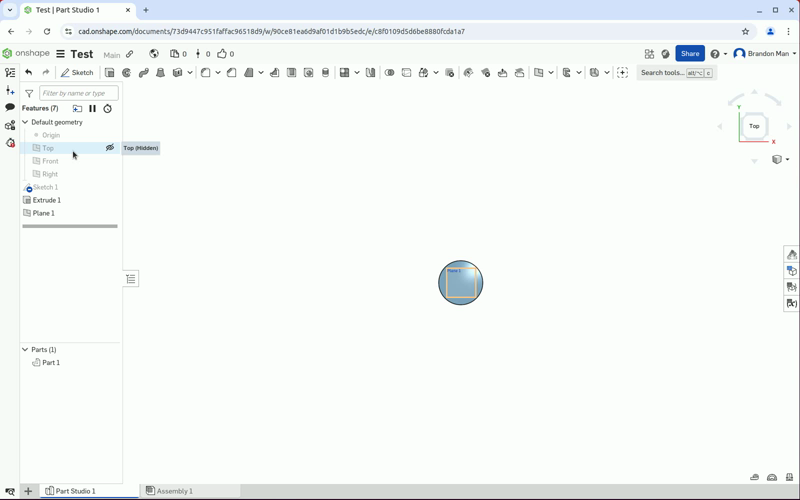
key(shift+s)
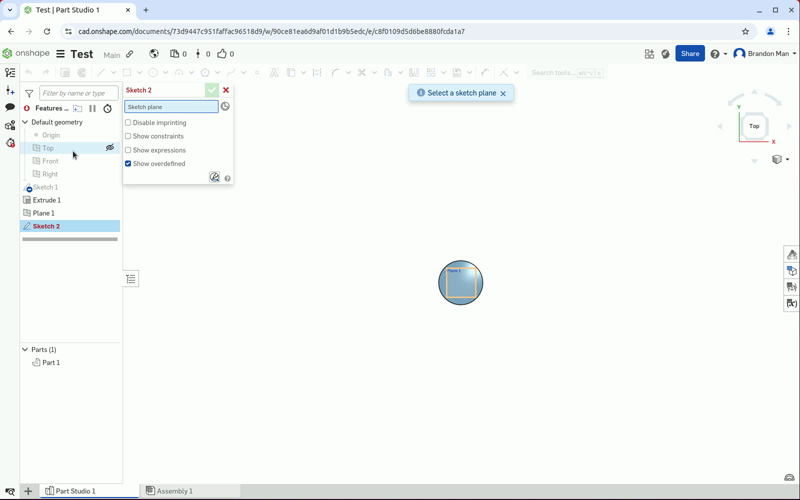
mouse_move(73, 215)
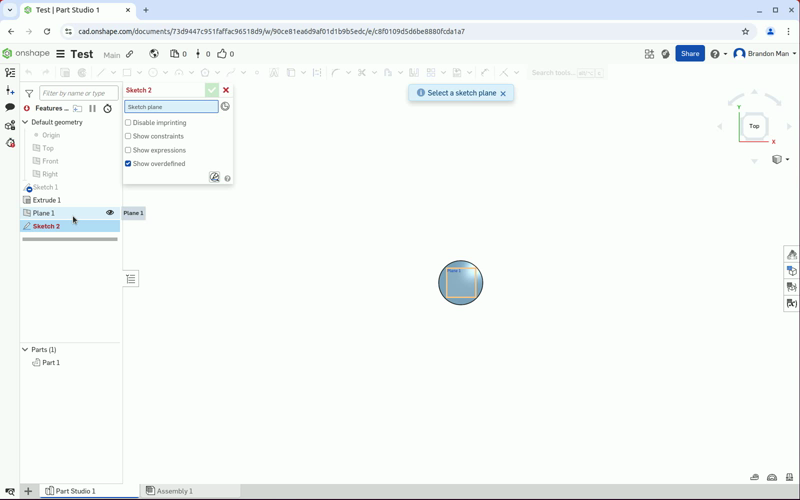
click(73, 215)
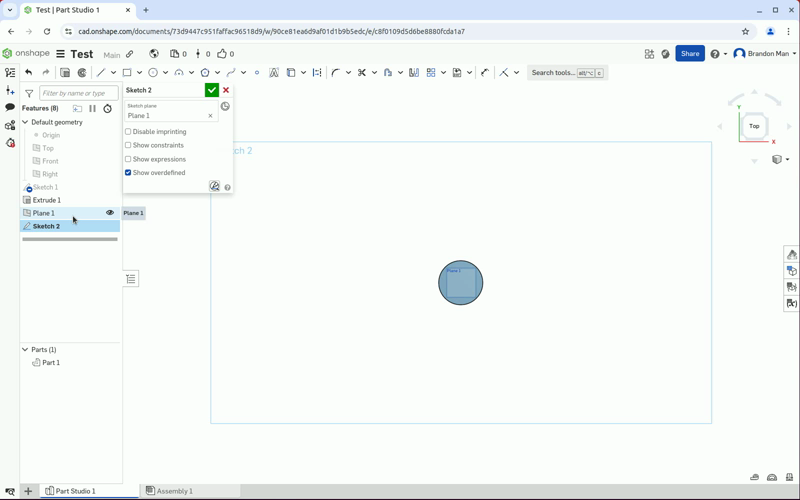
mouse_move(73, 352)
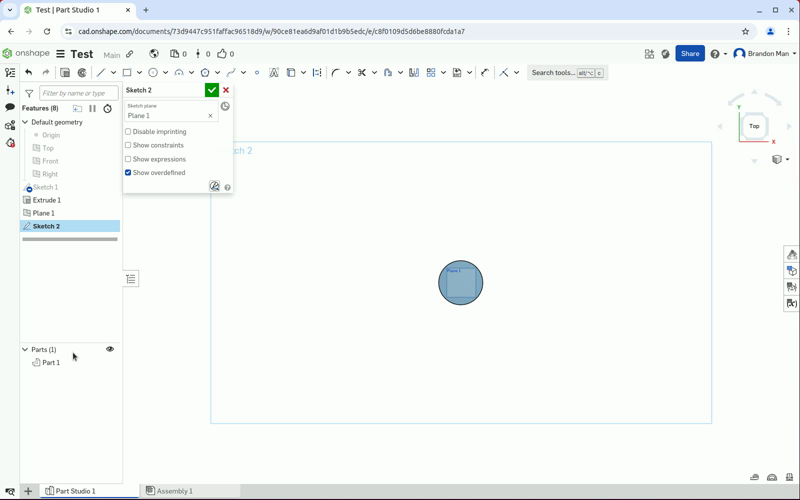
key(y)
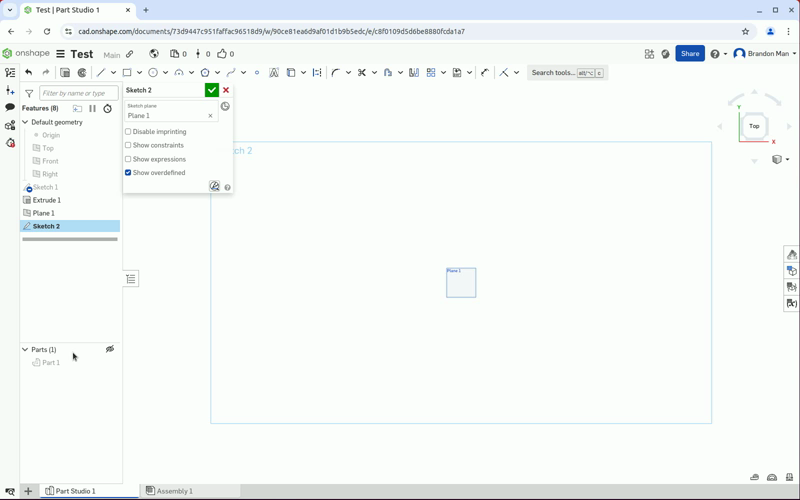
key(c)
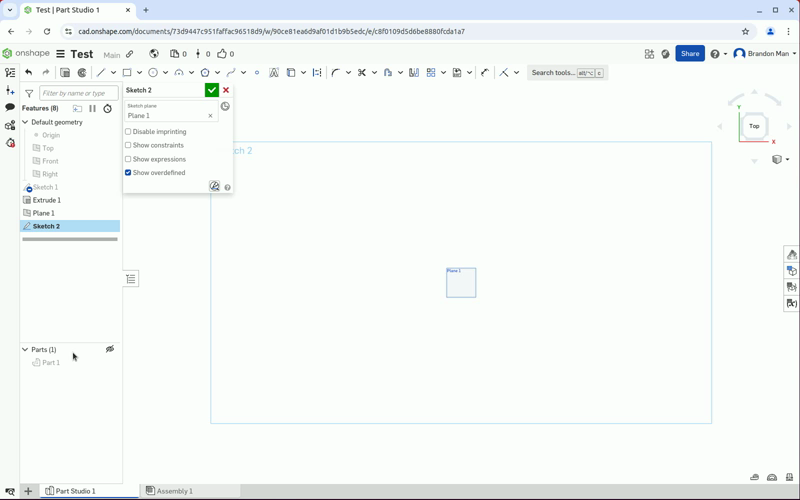
key_down(shift)
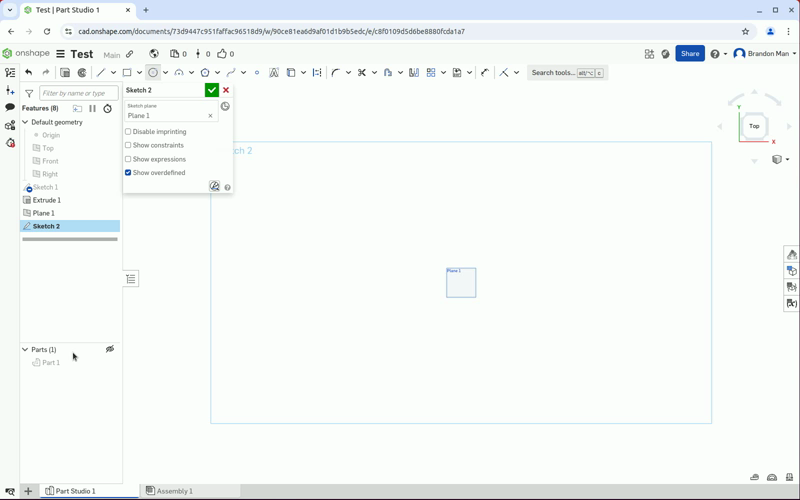
mouse_move(461, 282)
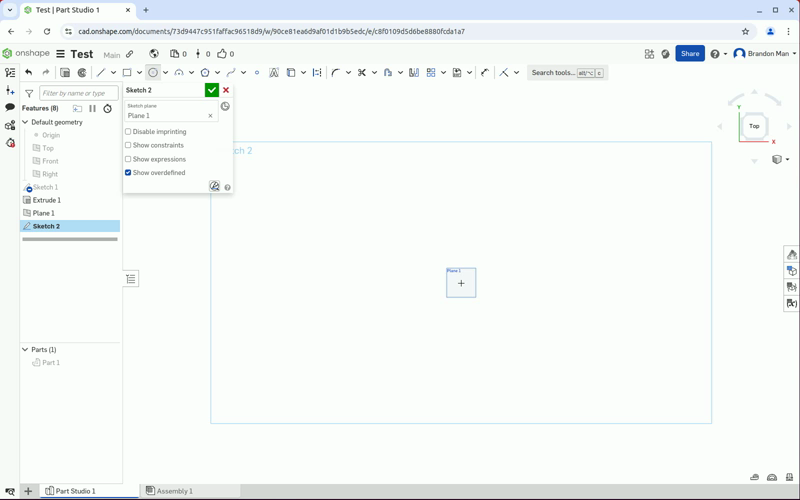
click(461, 282)
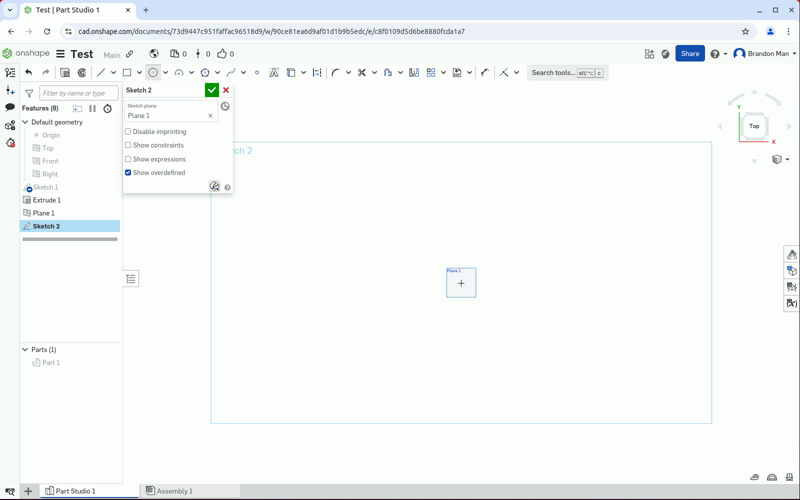
key_up(shift)
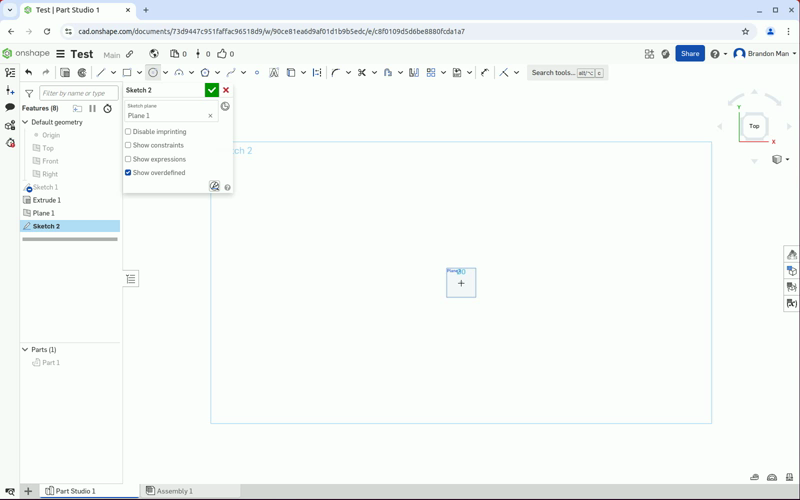
mouse_move(476, 282)
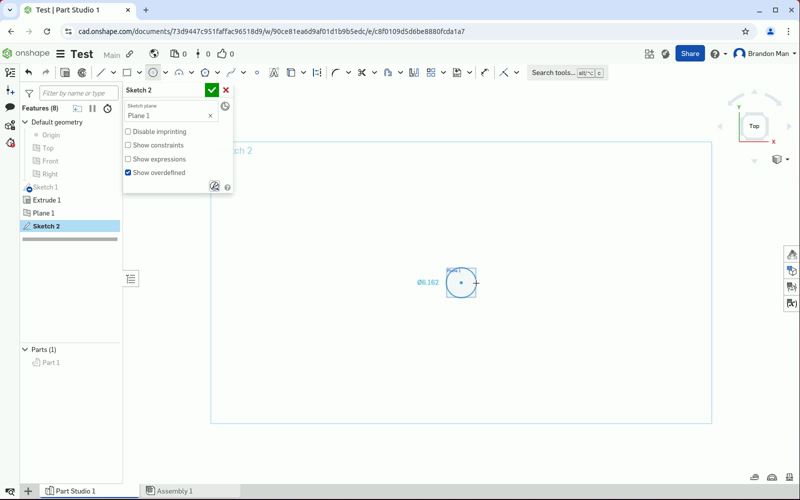
click(476, 282)
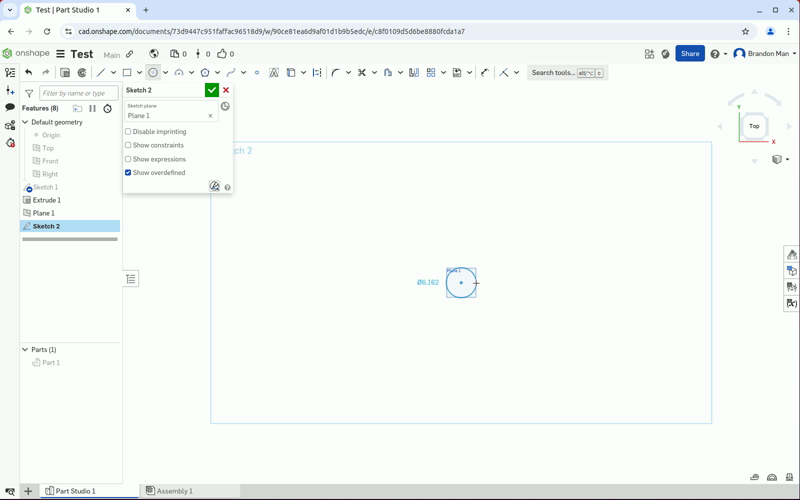
key(esc)
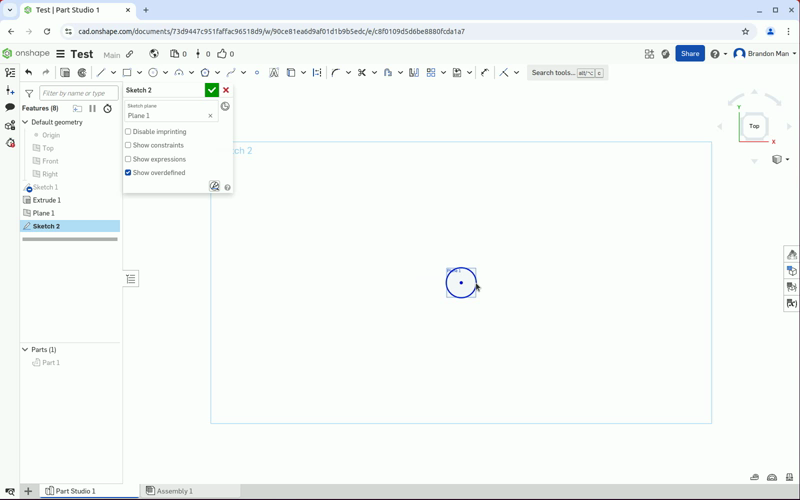
mouse_move(454, 288)
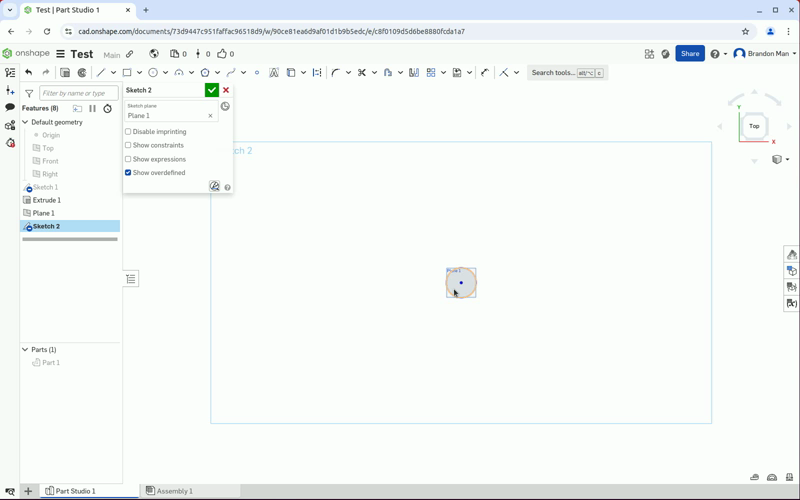
scroll(6)
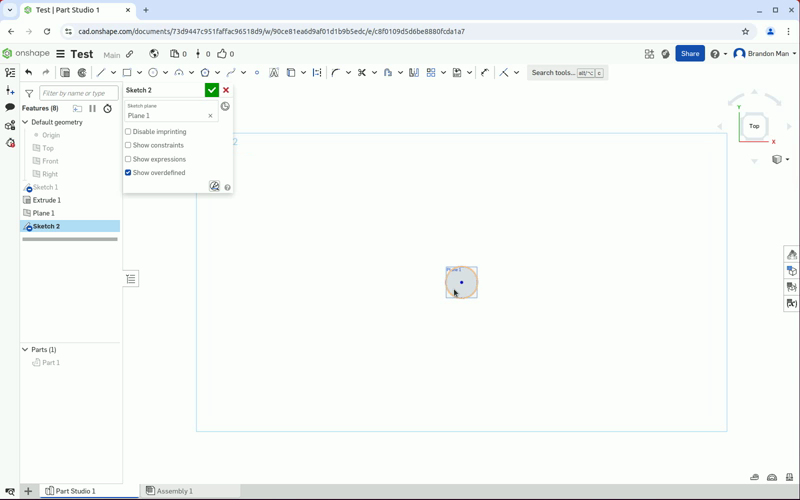
scroll(6)
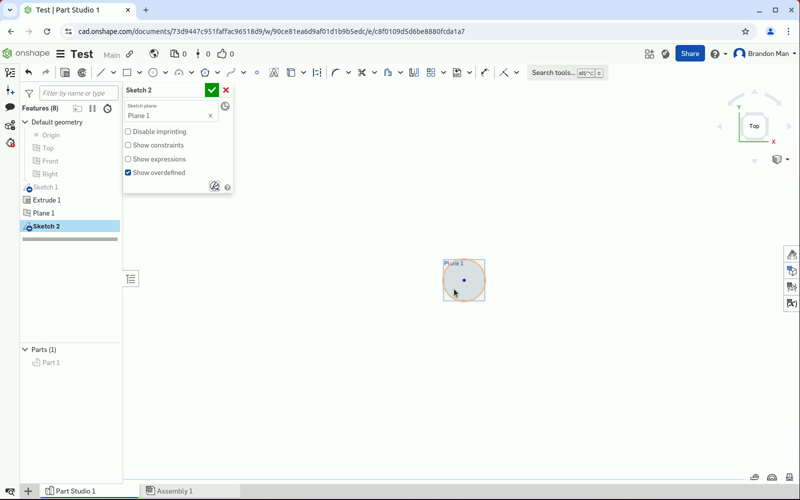
scroll(6)
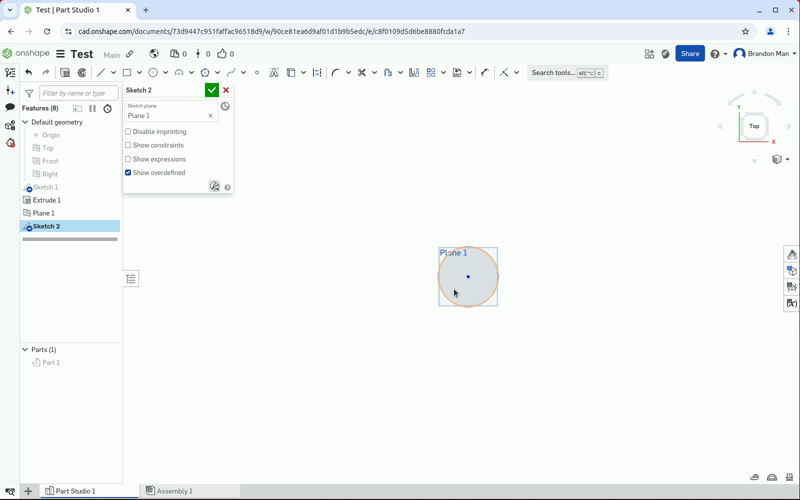
scroll(6)
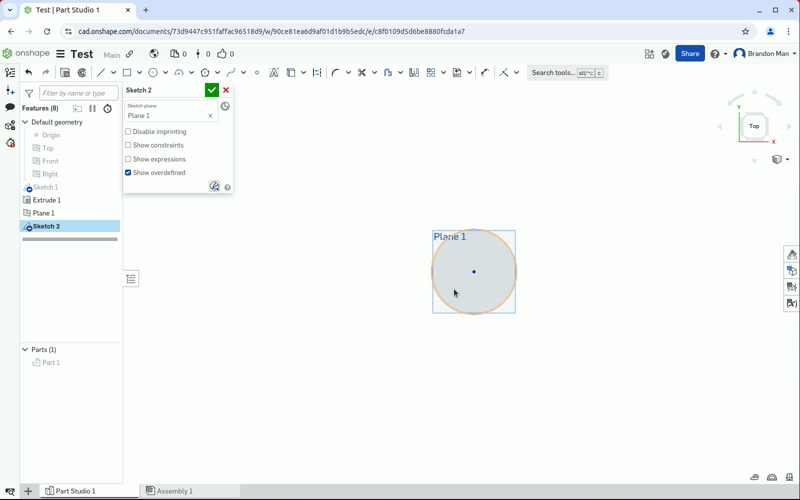
scroll(6)
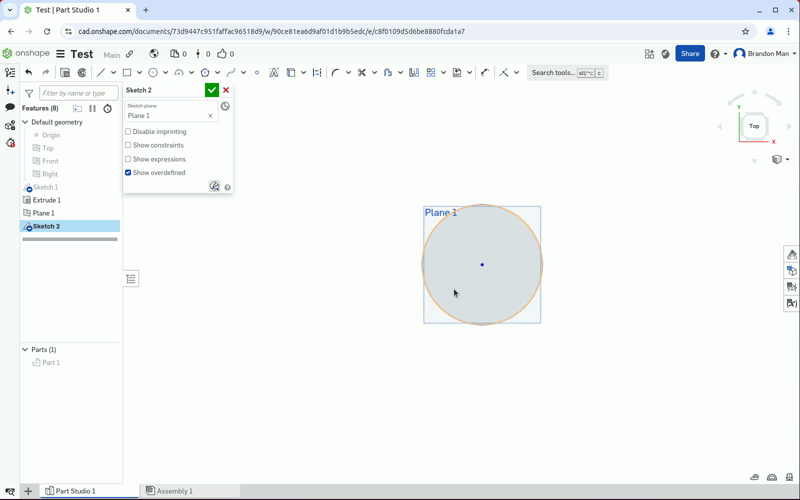
scroll(6)
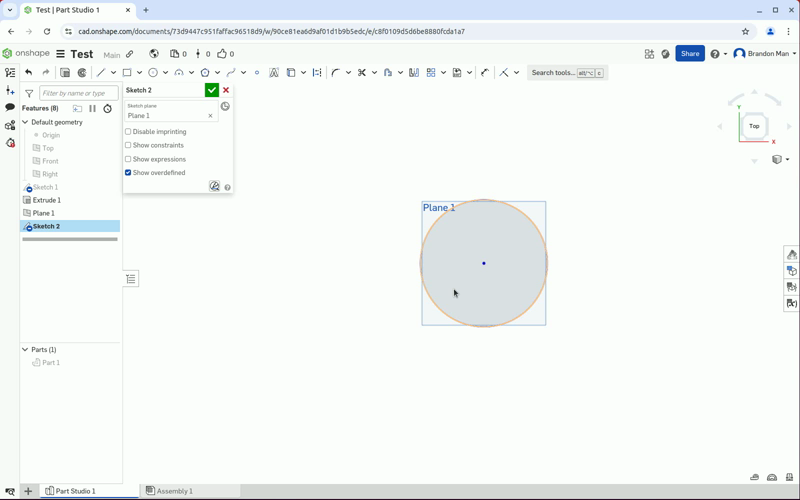
scroll(6)
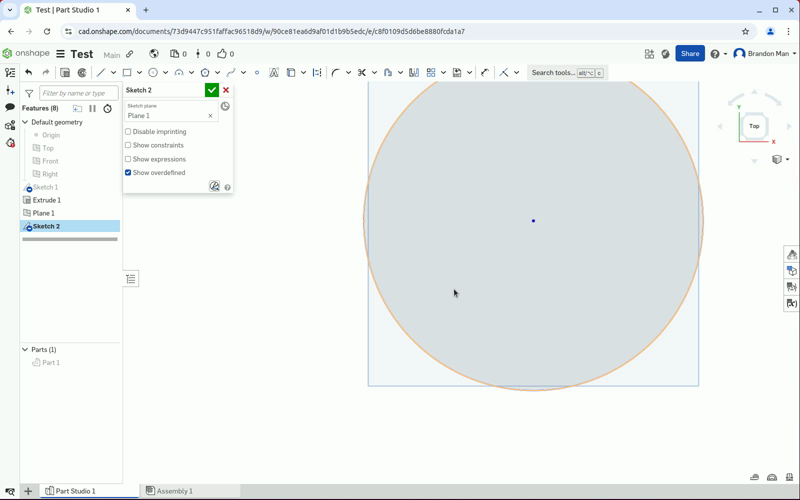
click(454, 288)
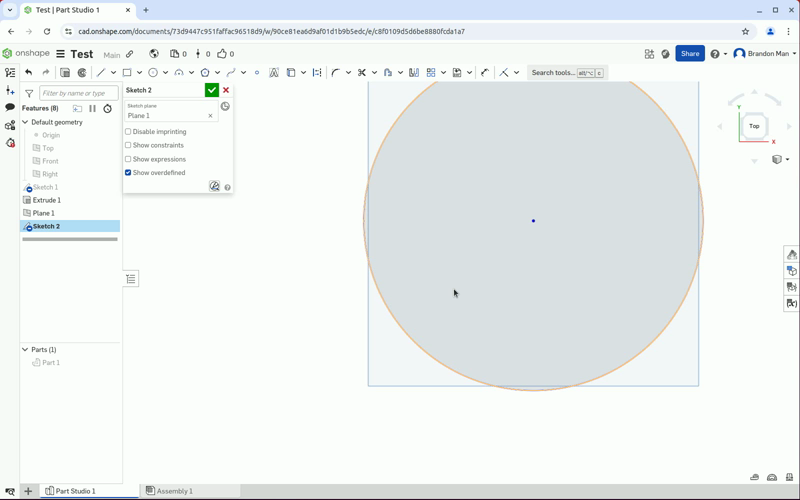
scroll(-6)
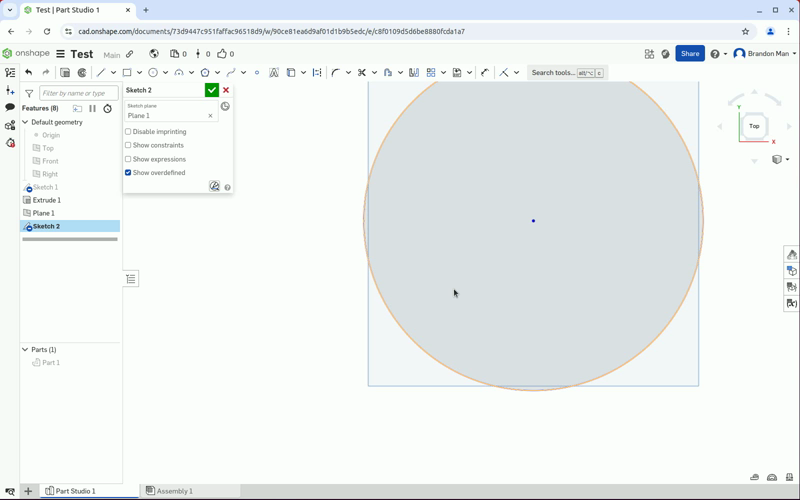
scroll(-6)
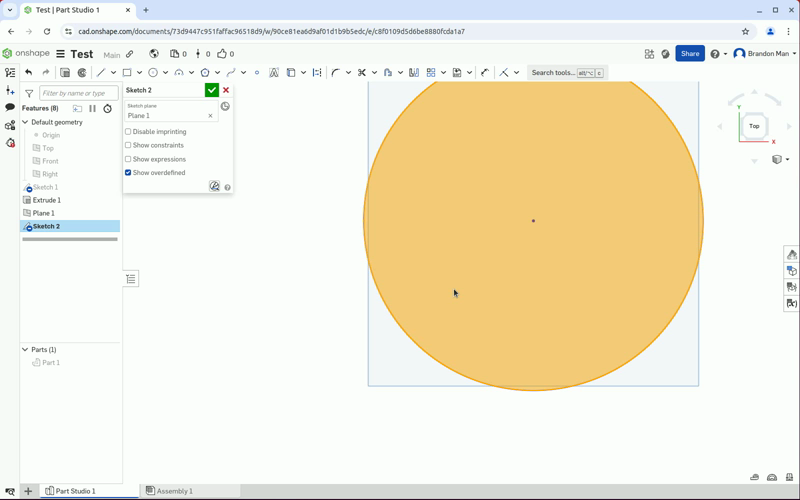
scroll(-6)
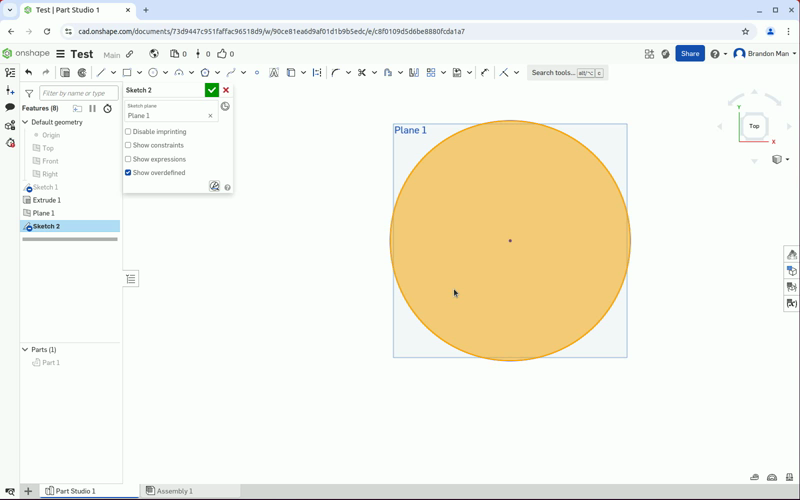
scroll(-6)
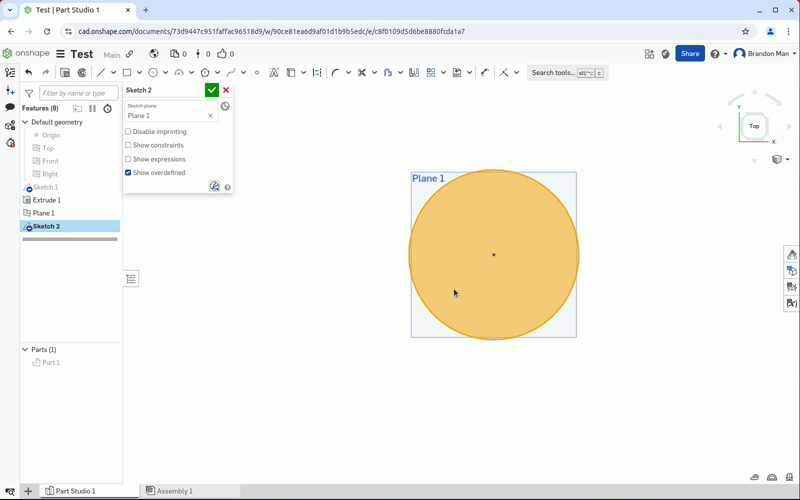
scroll(-6)
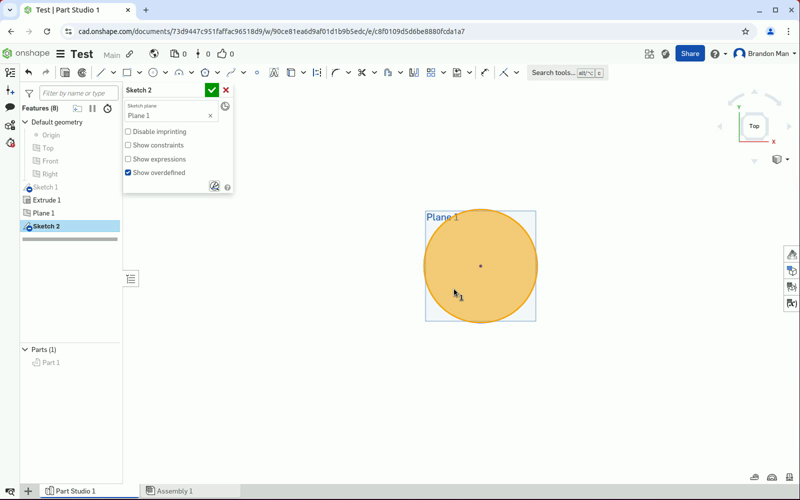
scroll(-6)
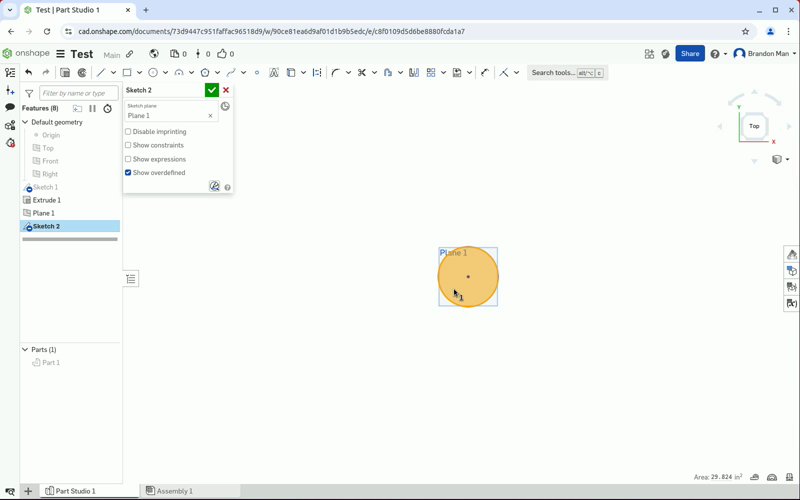
scroll(-6)
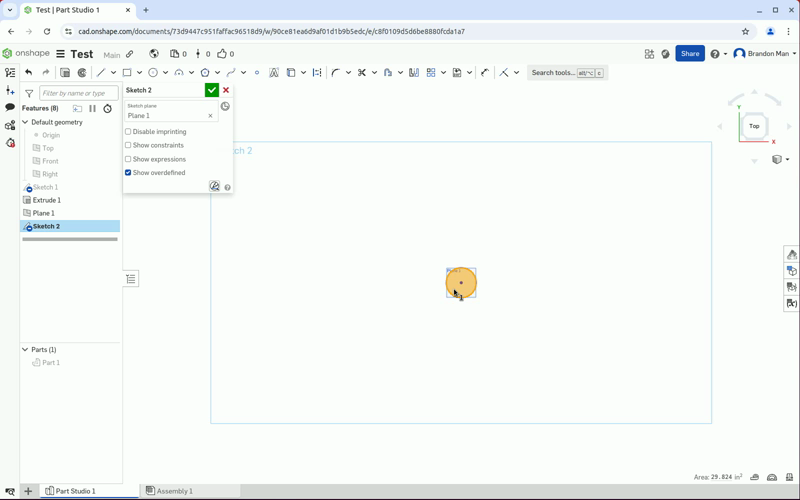
mouse_move(73, 352)
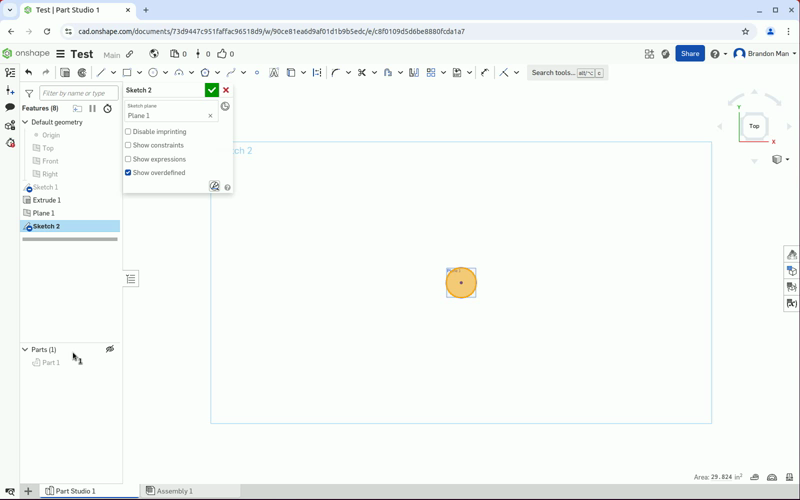
key(shift+y)
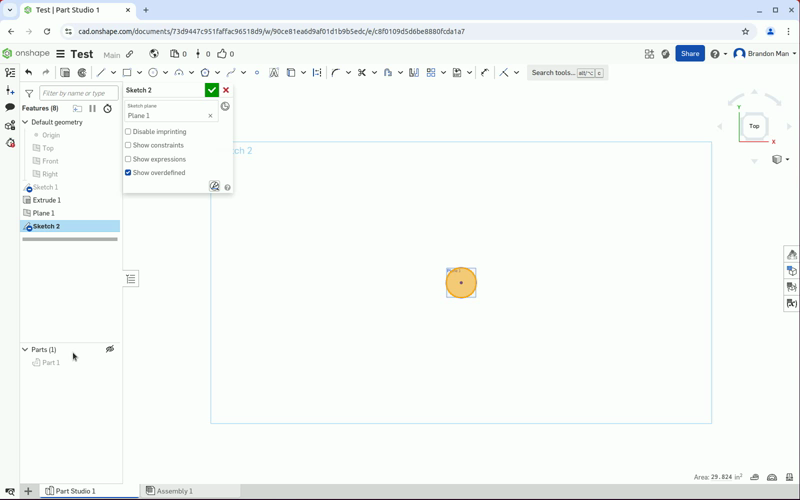
key(shift+e)
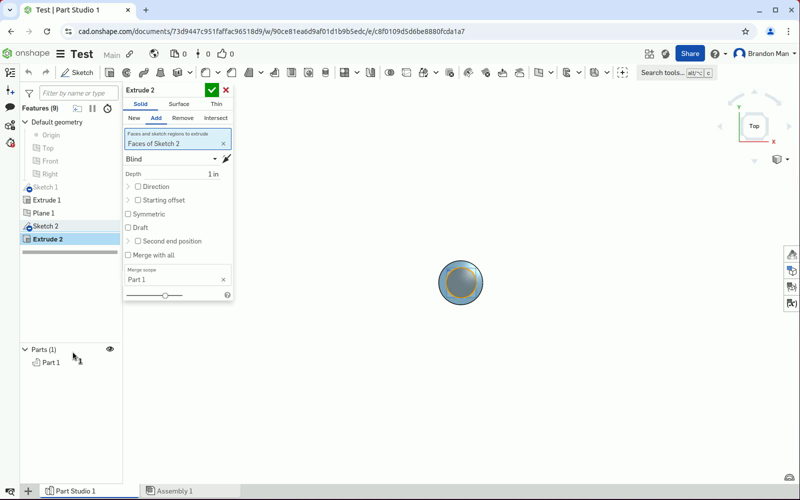
mouse_move(143, 106)
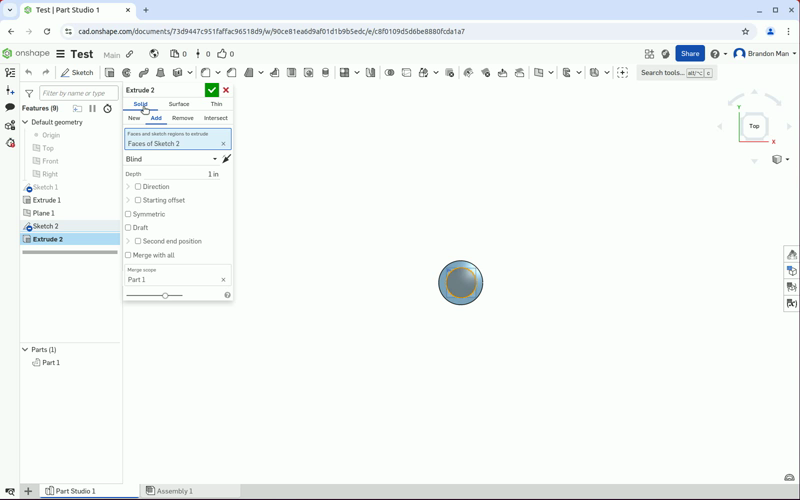
click(143, 106)
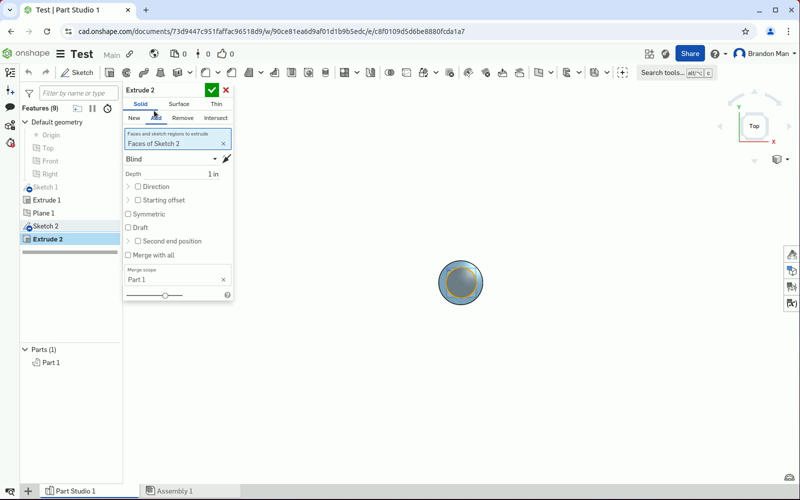
mouse_move(186, 120)
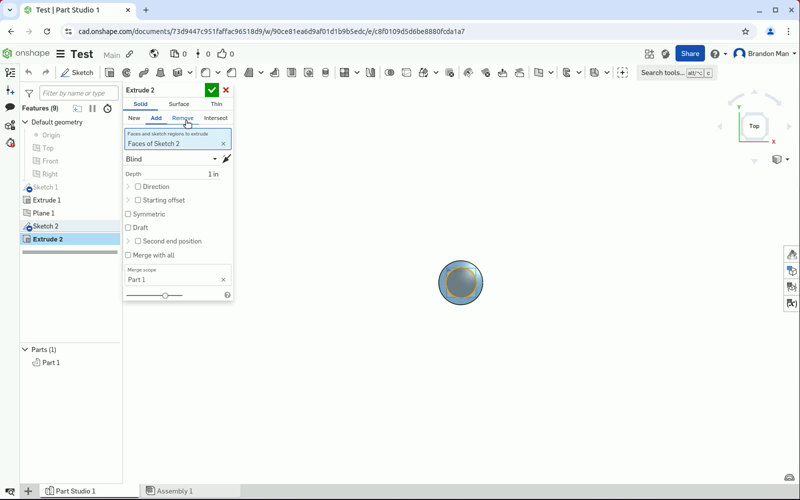
click(186, 120)
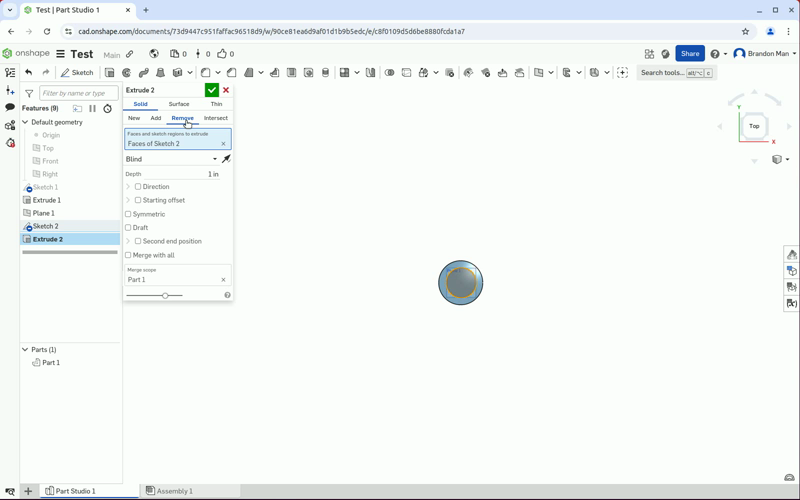
key(tab, 4)
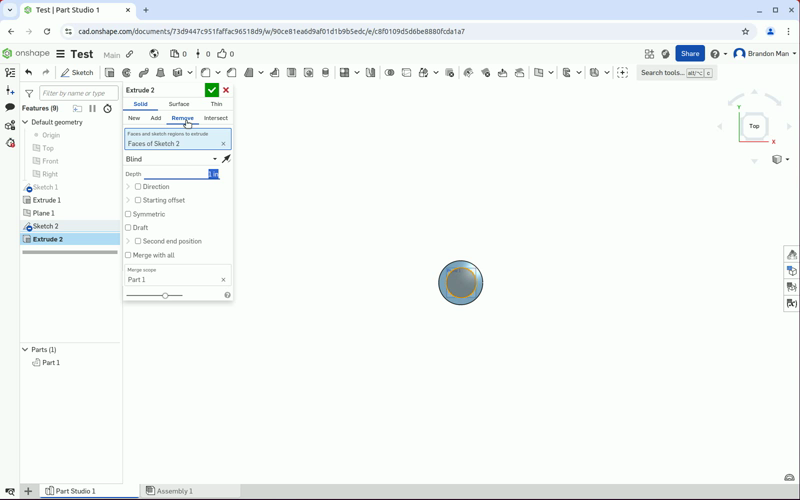
text(30.811)
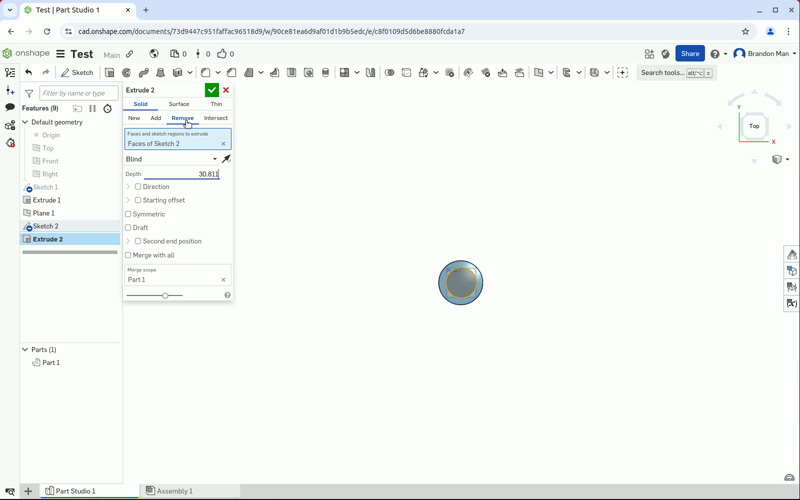
key(tab, 6)
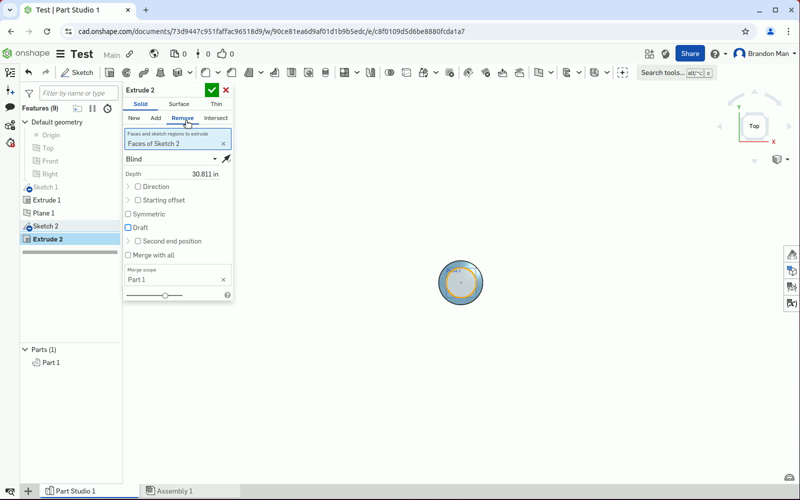
key(space)
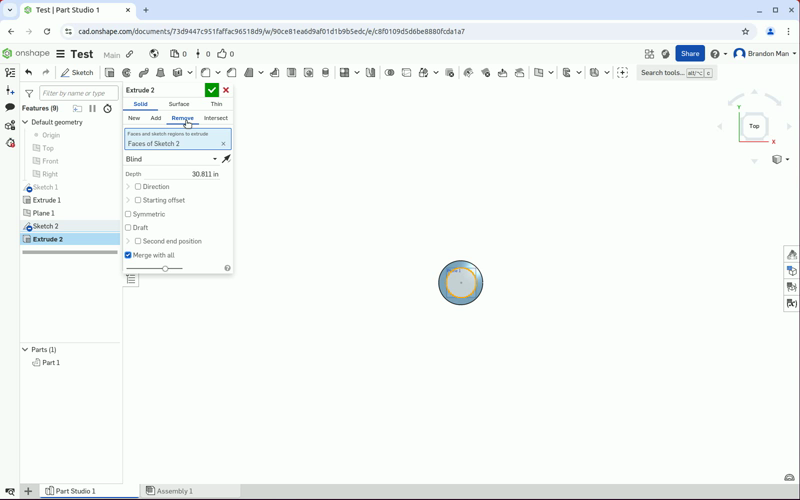
key(enter)
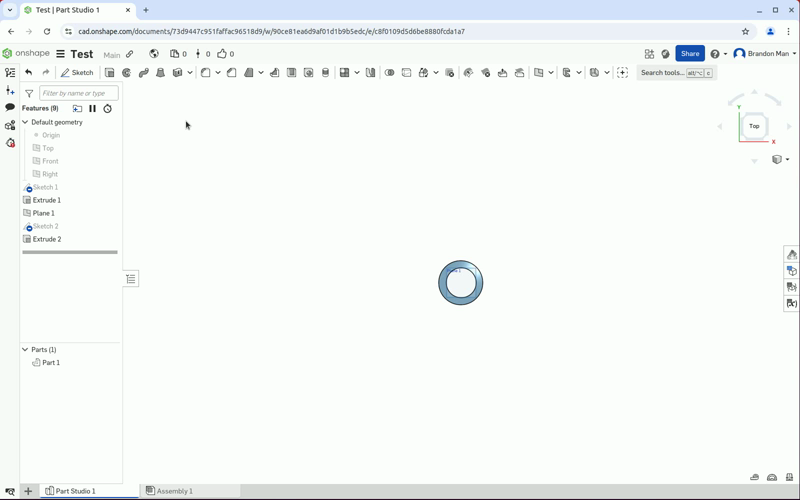
key(shift+h)
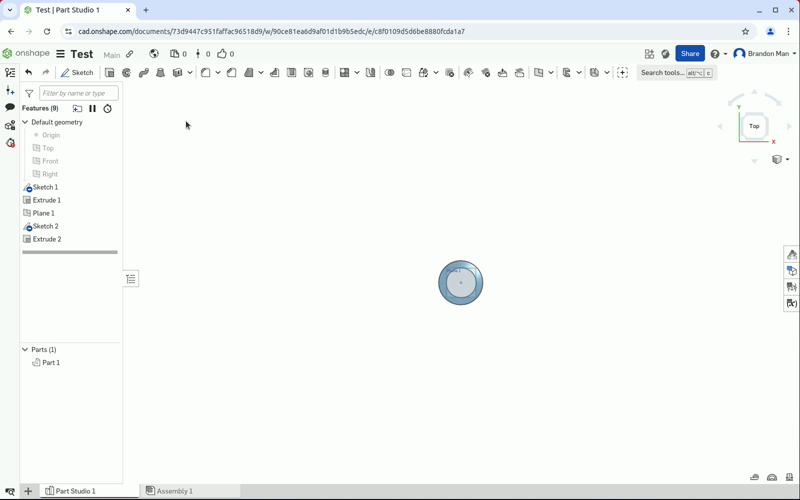
key(shift+h)
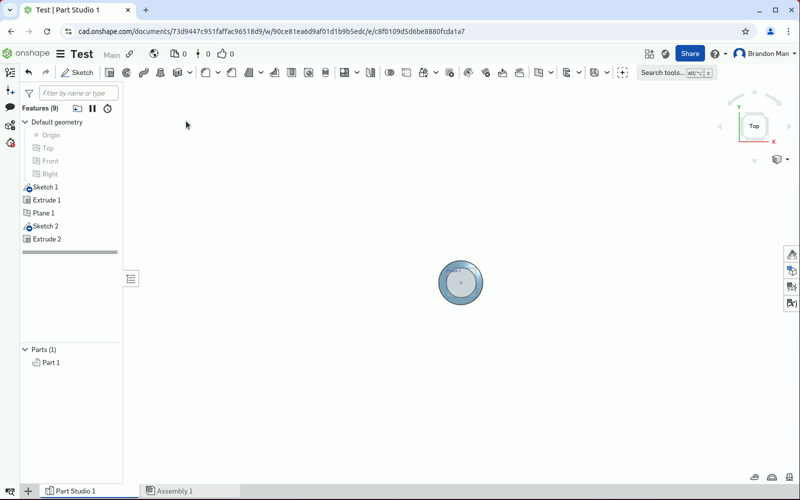
key(shift+7)
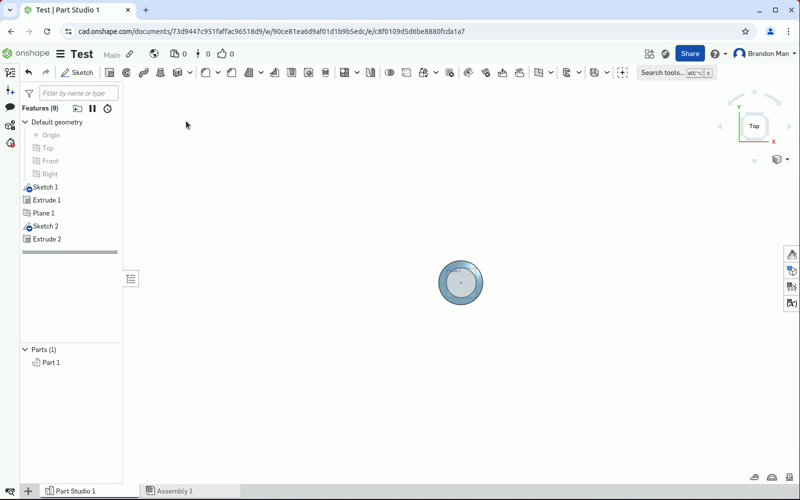
key(up, 3)
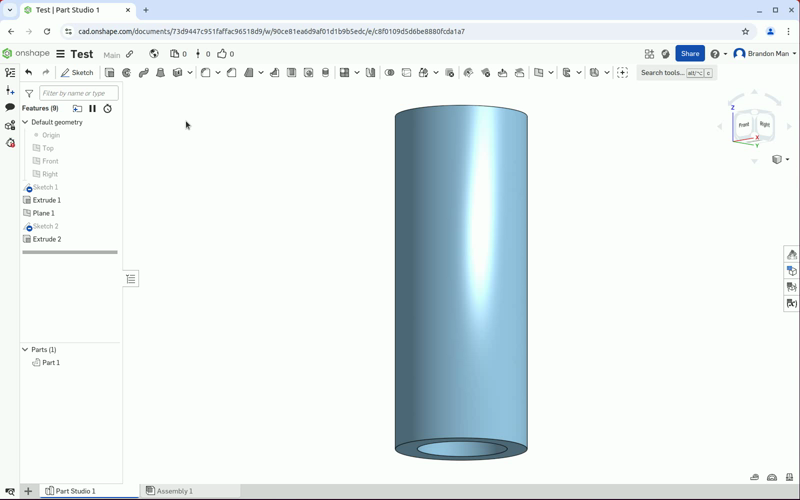
key(left, 3)
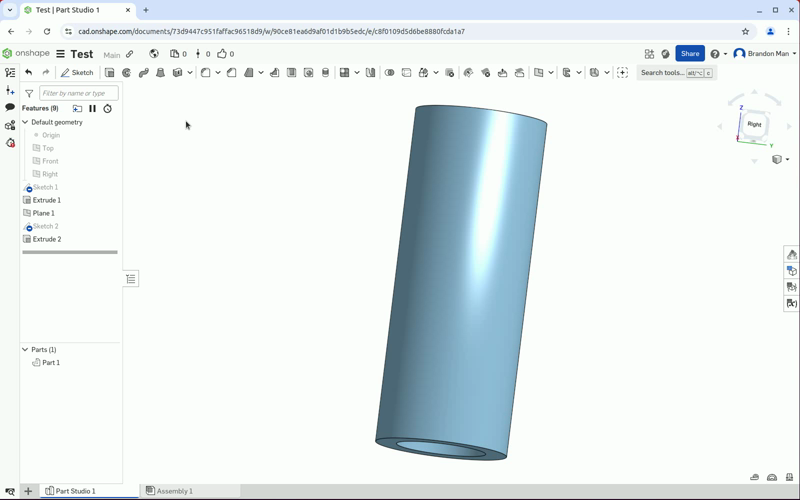
key(right, 3)
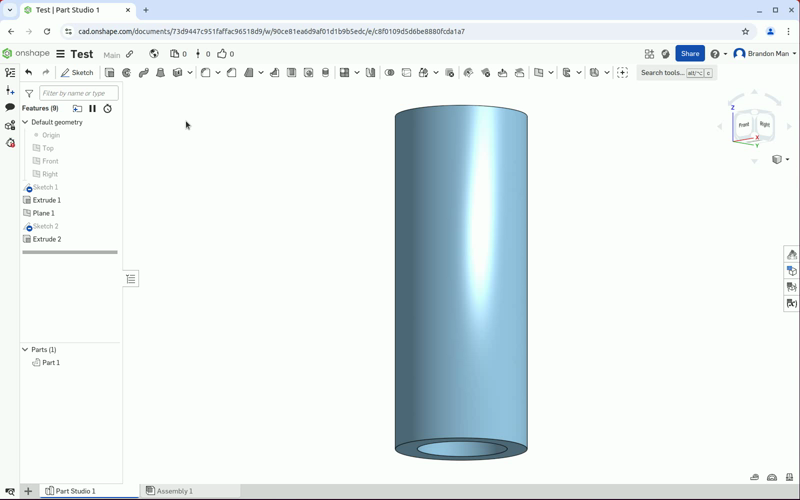
key(down, 3)
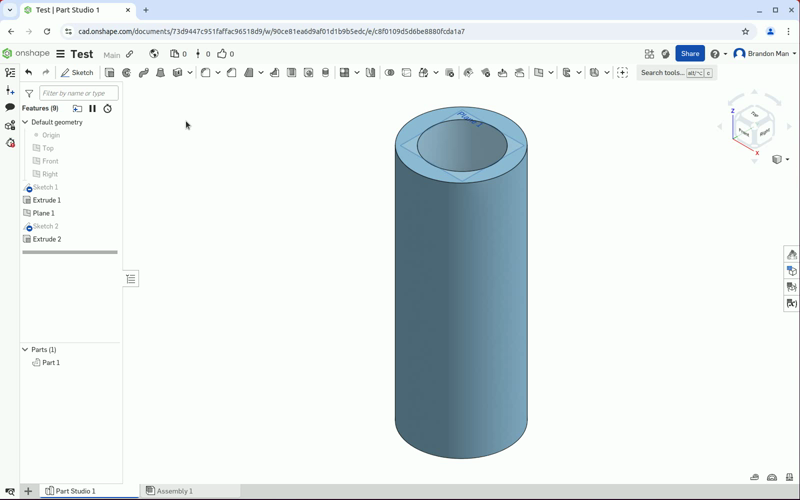
mouse_move(73, 189)
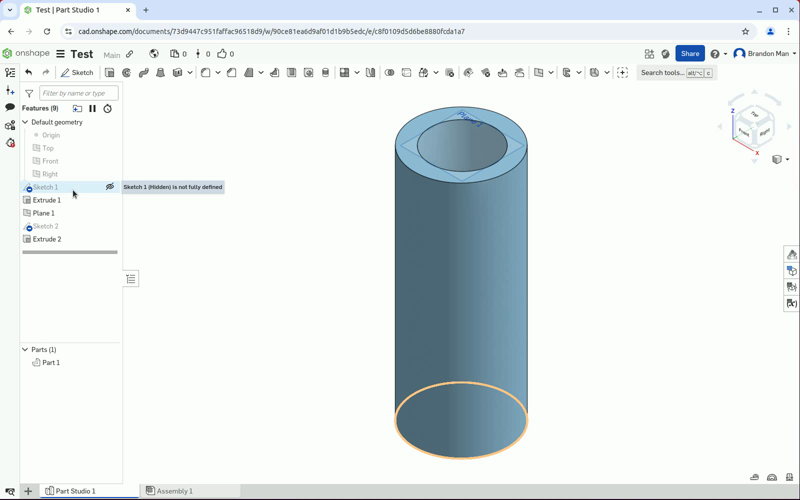
click(73, 189)